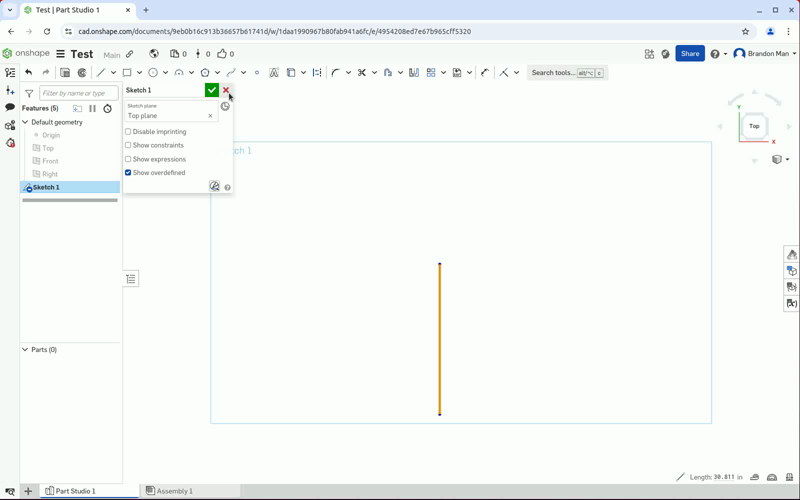
key(shift+h)
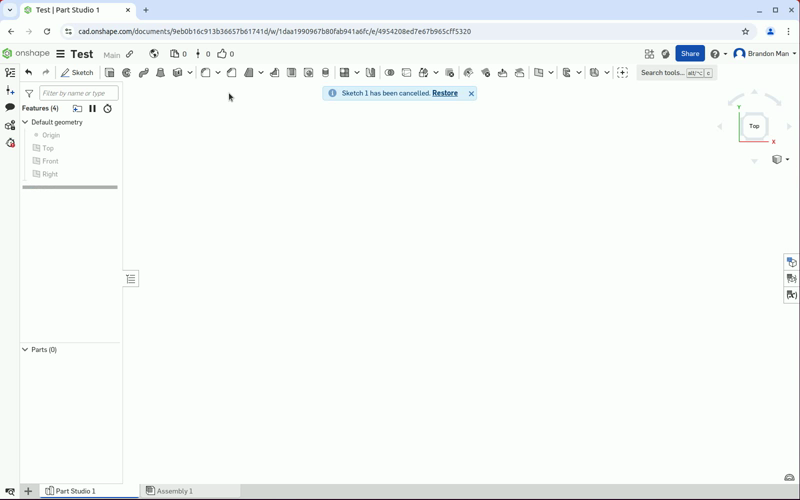
mouse_move(73, 352)
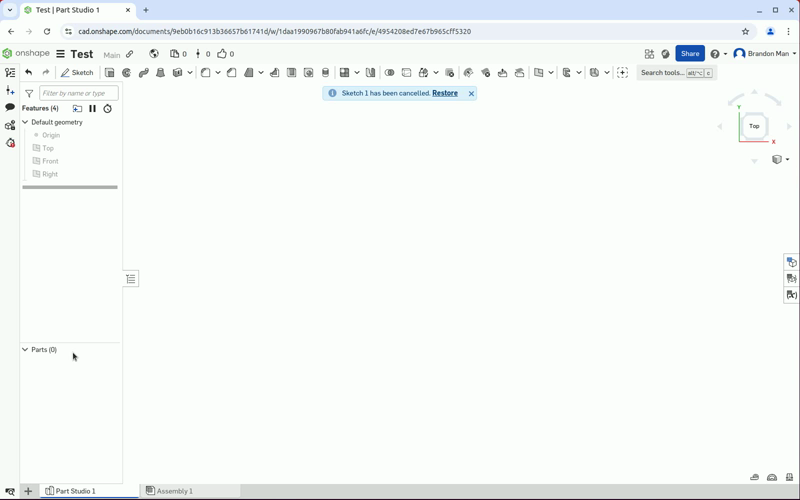
key(y)
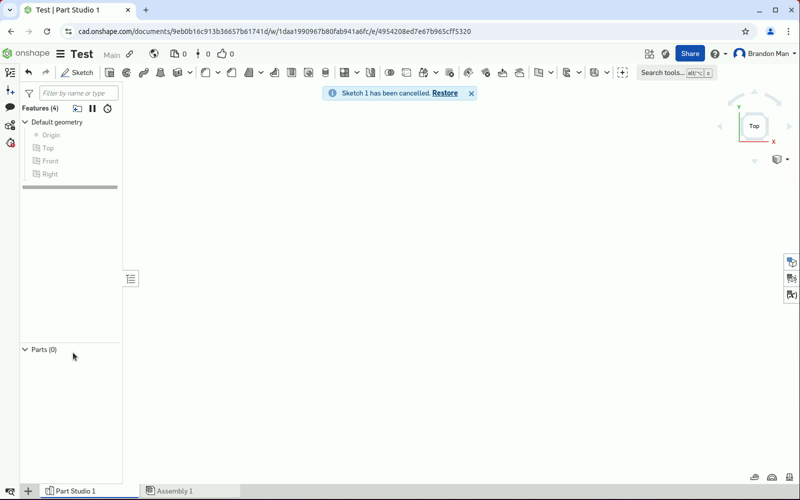
key(shift+p)
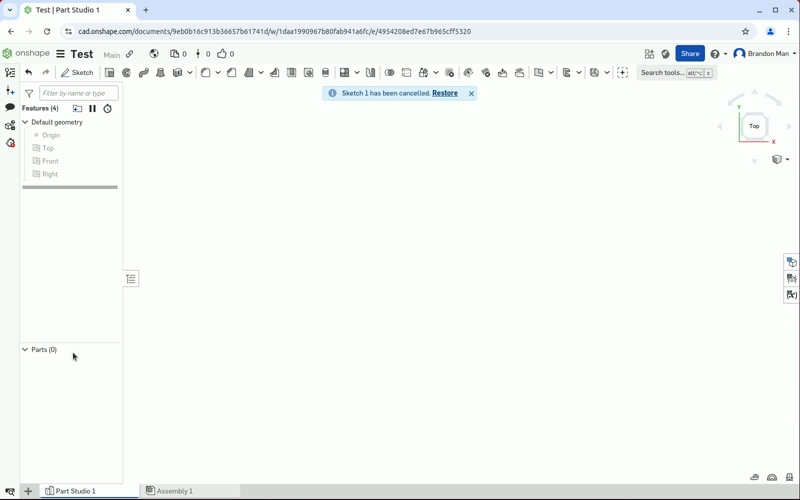
key(space)
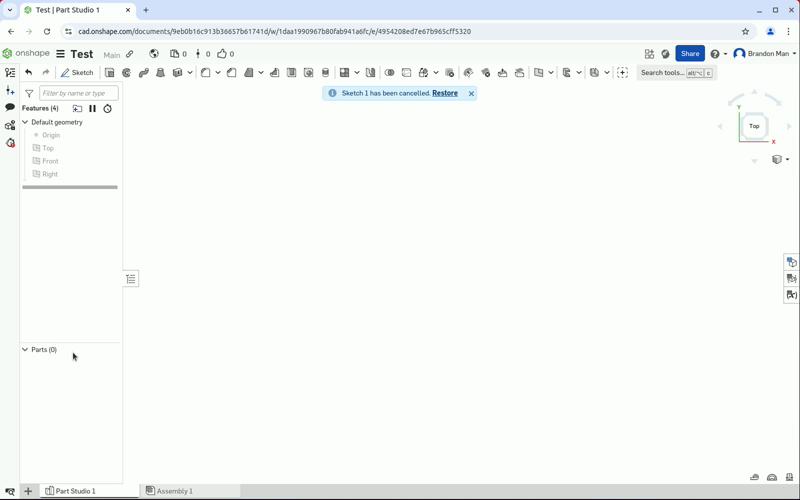
key_down(shift)
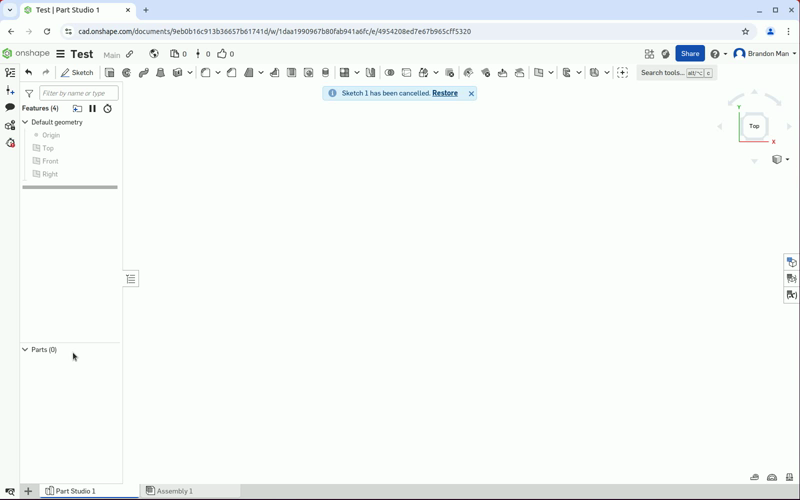
key(up)
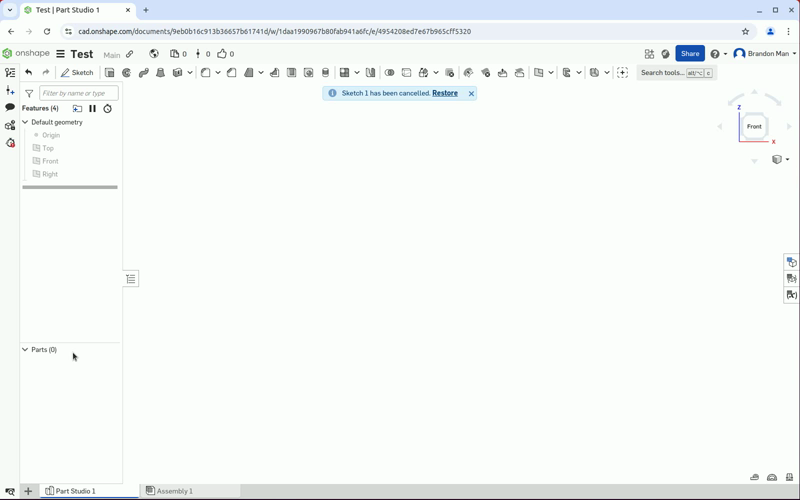
key_up(shift)
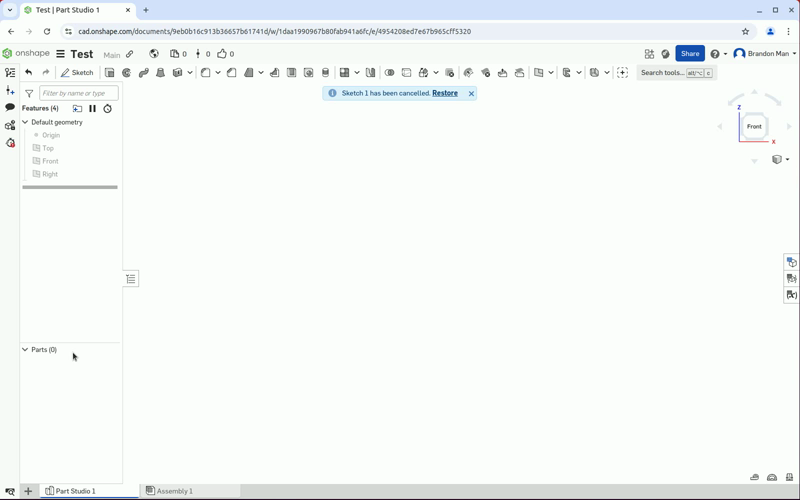
mouse_move(73, 352)
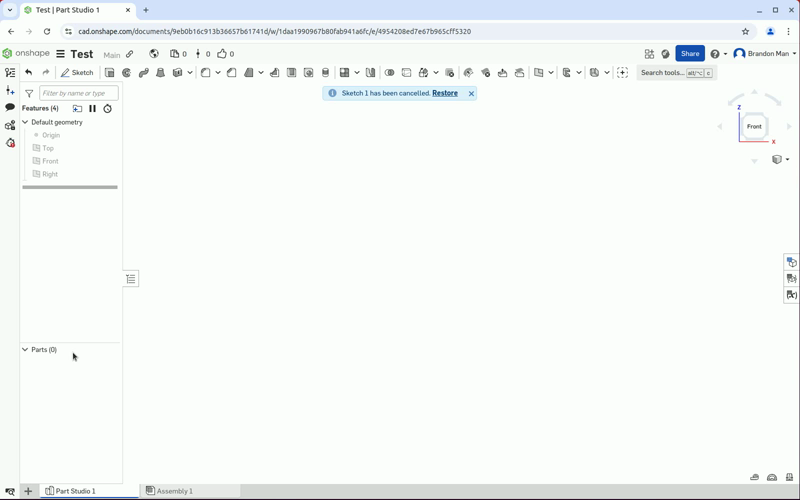
key(shift+y)
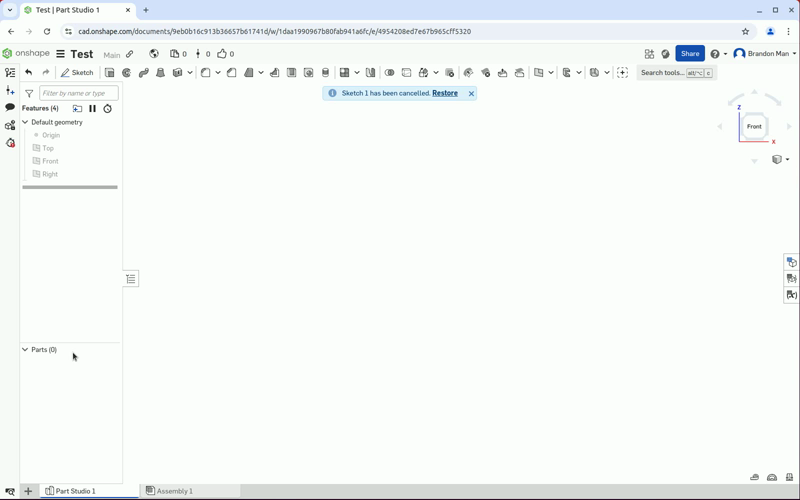
key(shift+s)
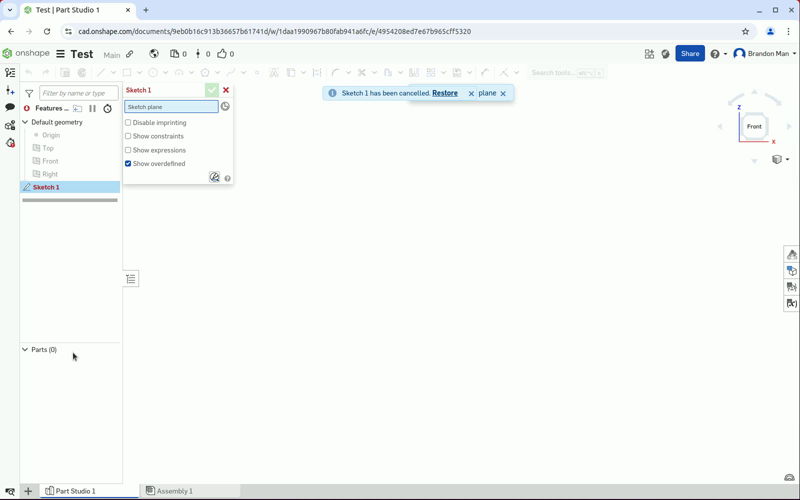
mouse_move(73, 163)
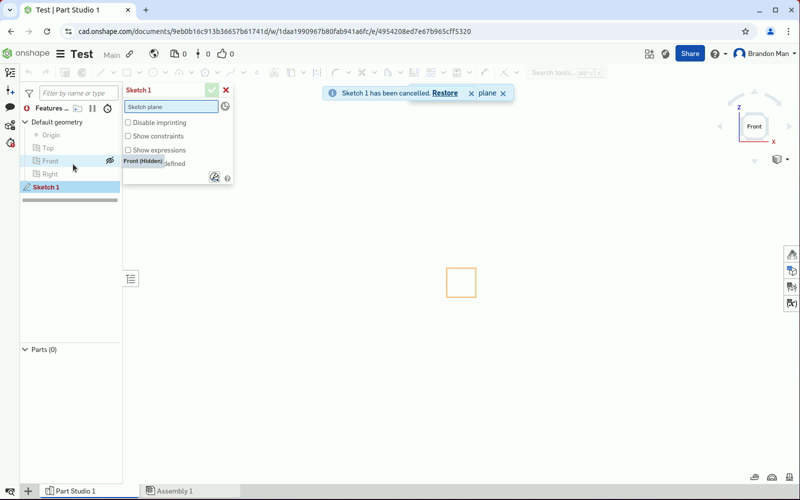
click(73, 163)
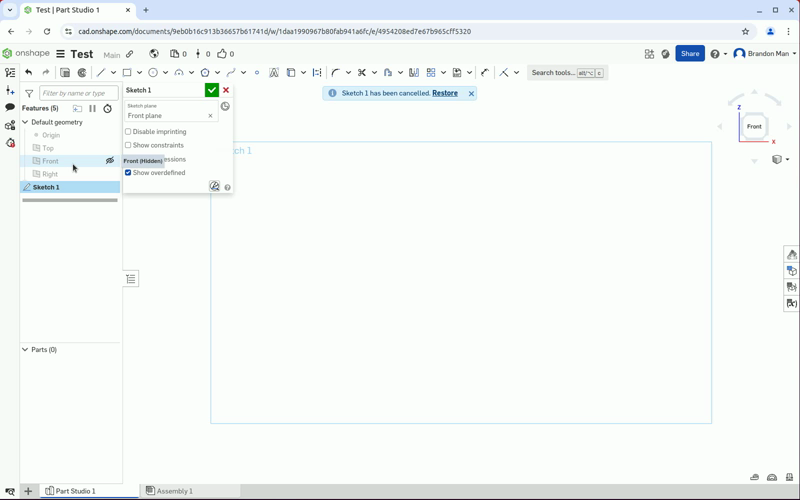
mouse_move(73, 352)
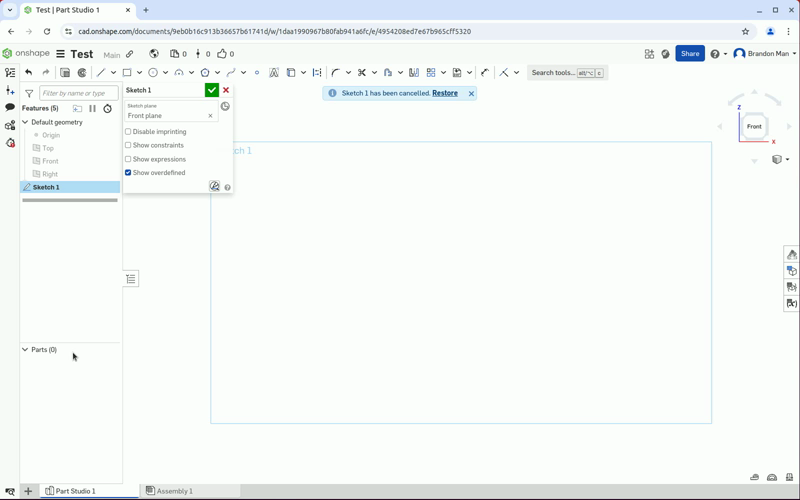
key(y)
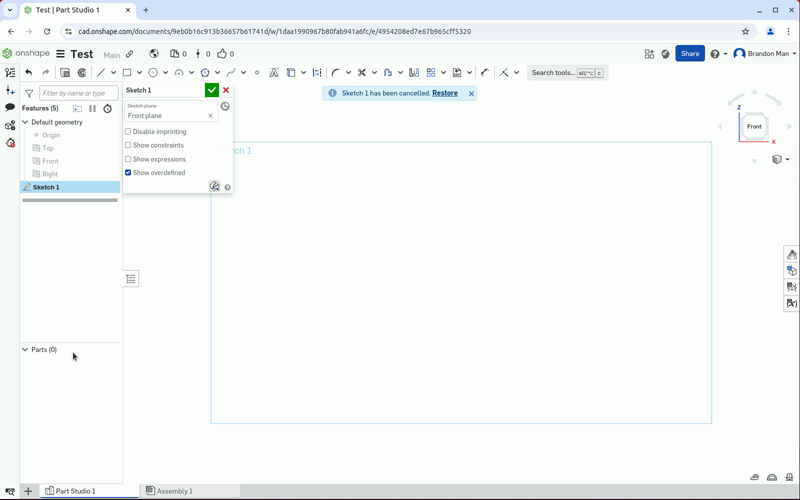
key(l)
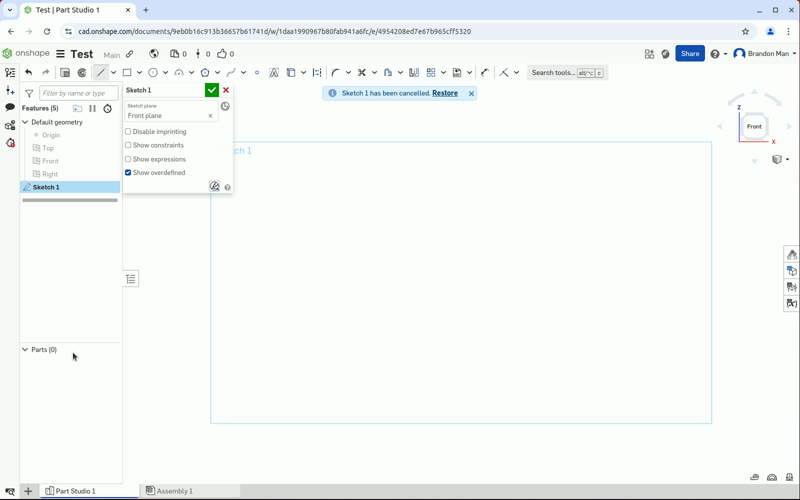
key_down(shift)
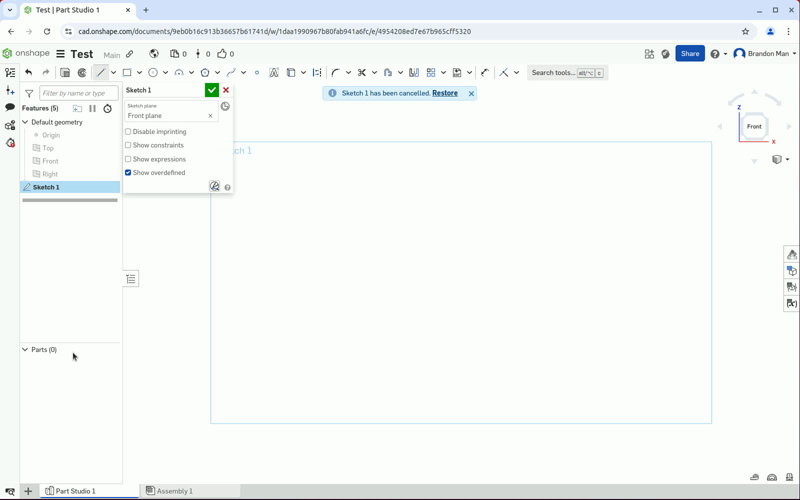
mouse_move(460, 245)
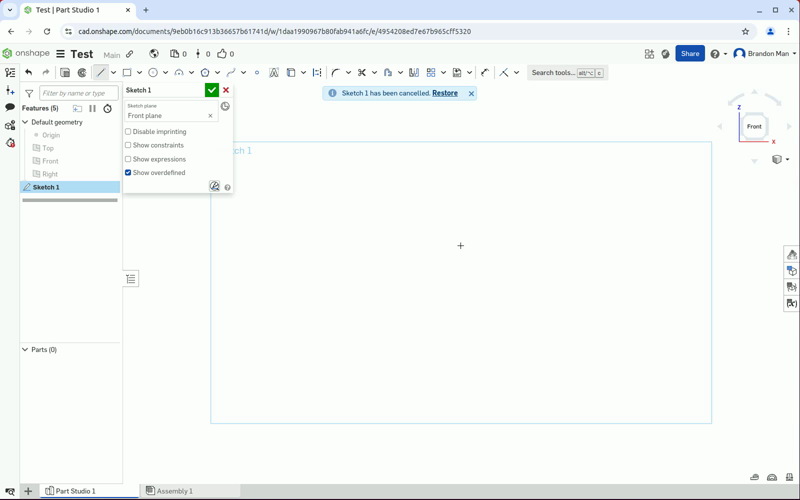
click(460, 245)
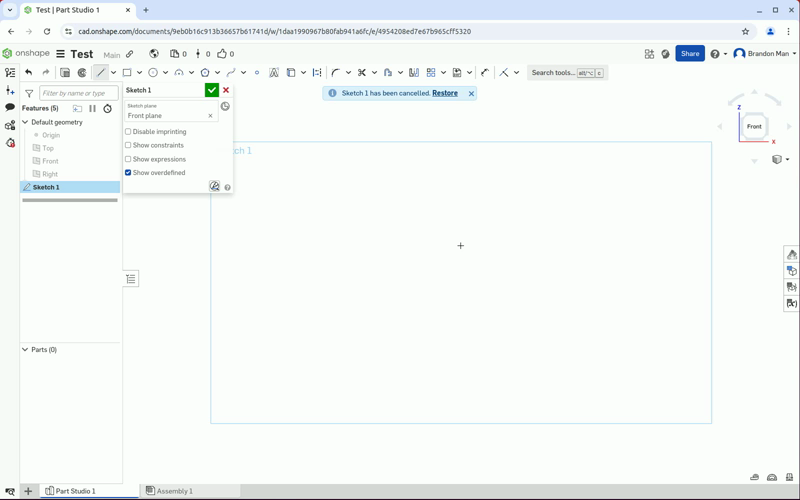
key_up(shift)
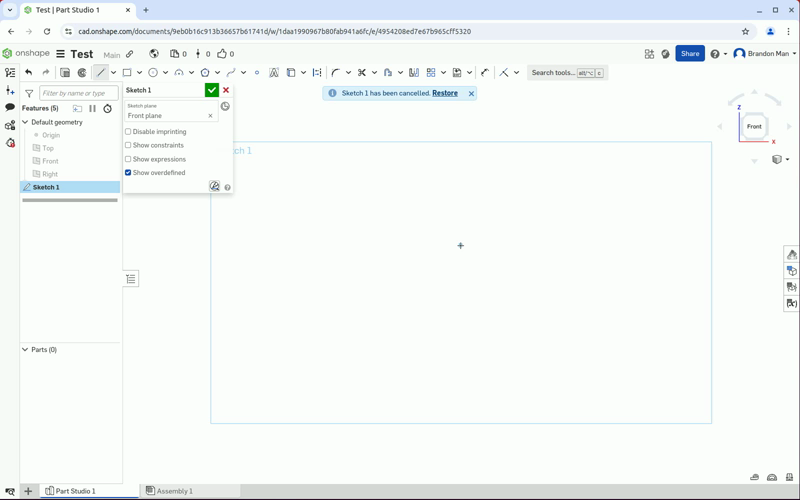
key_down(shift)
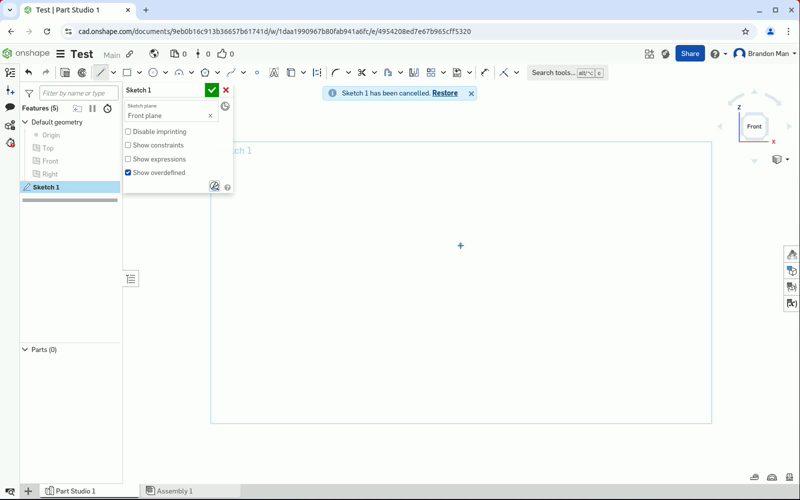
mouse_move(490, 245)
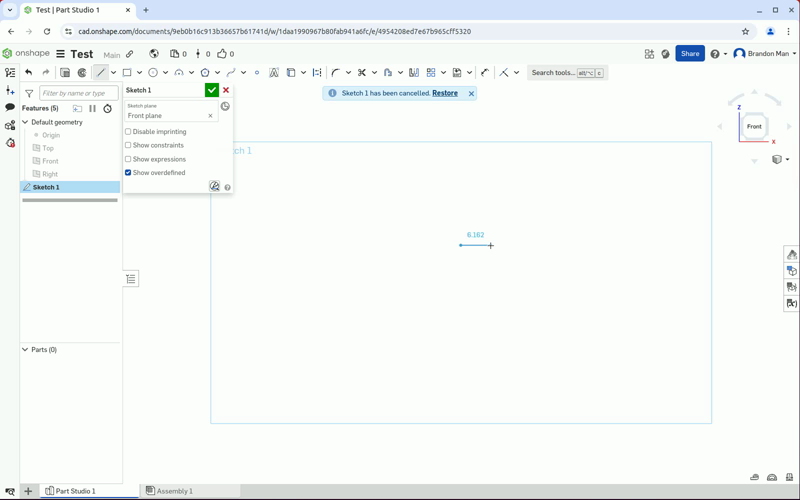
mouse_move(498, 245)
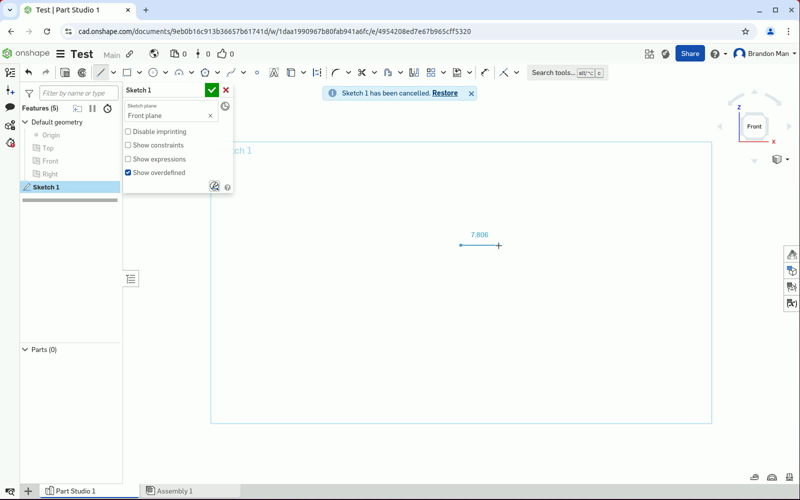
click(498, 245)
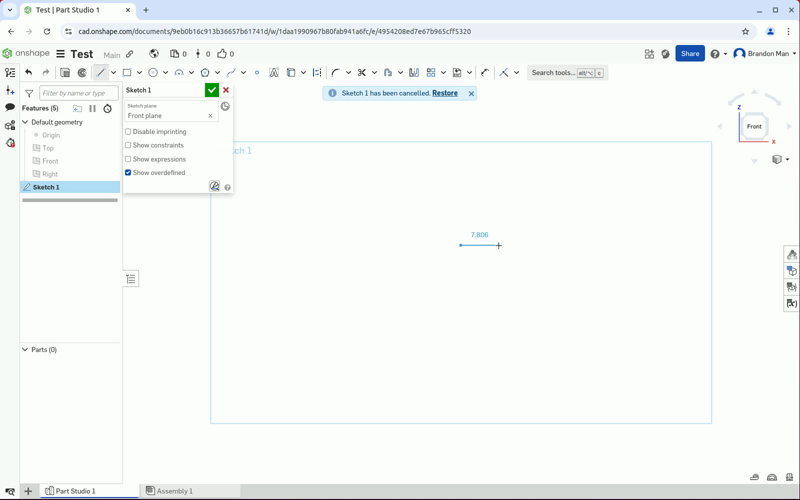
key_up(shift)
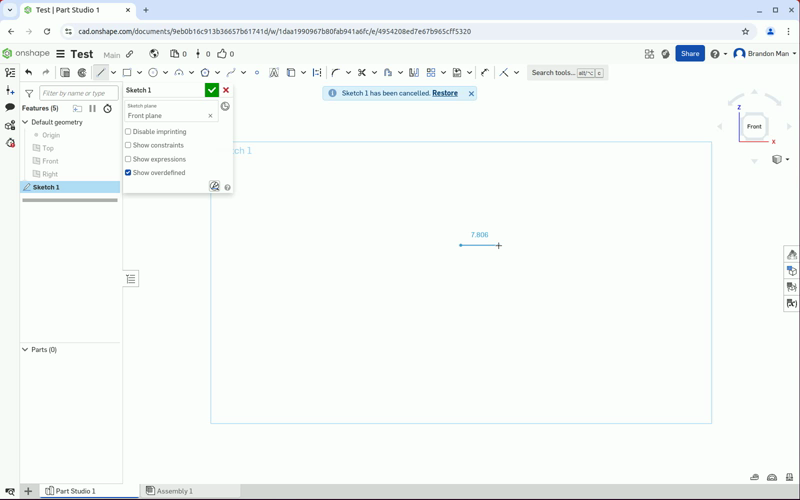
key_down(shift)
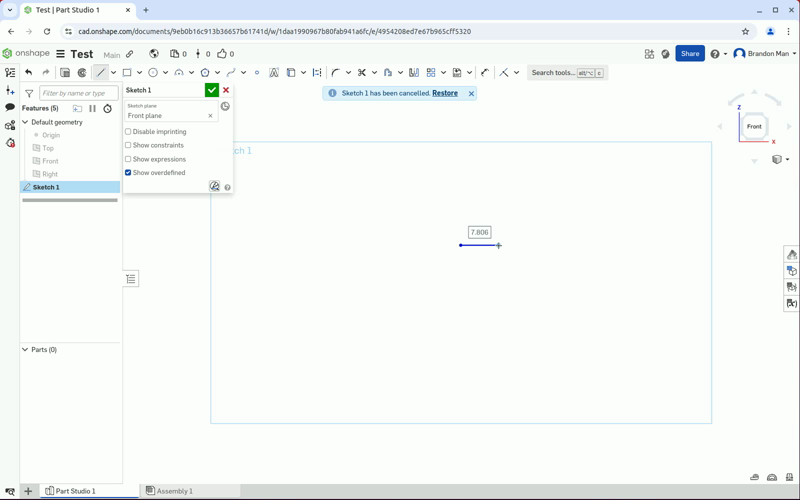
mouse_move(573, 283)
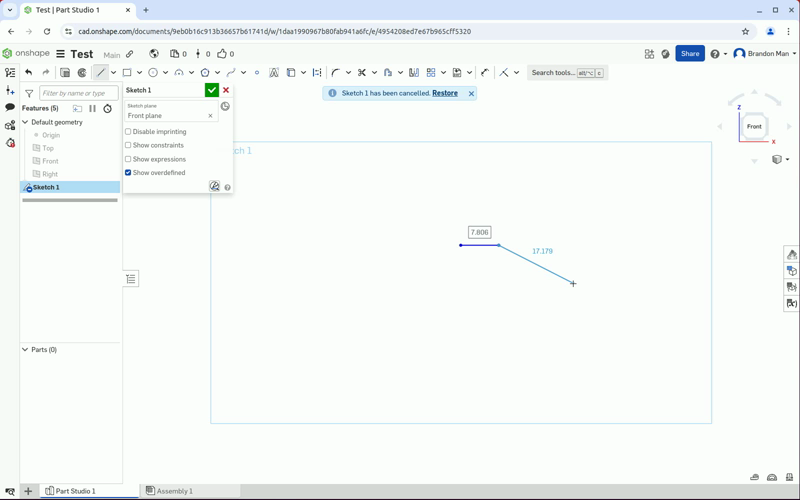
click(573, 283)
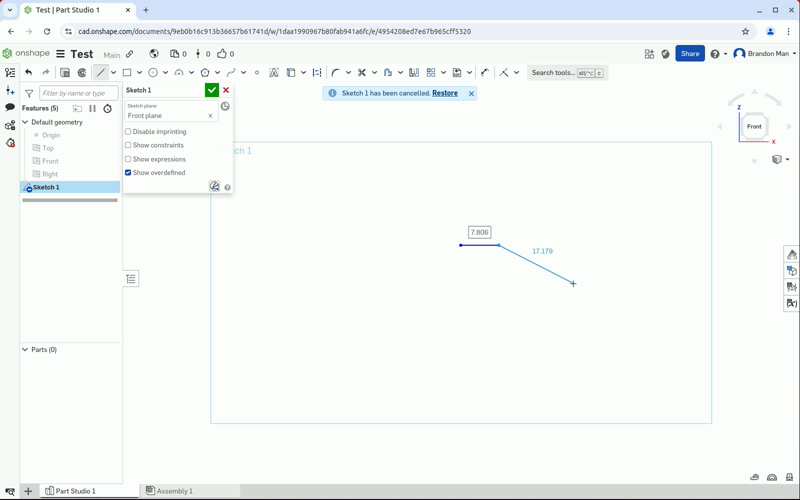
key_up(shift)
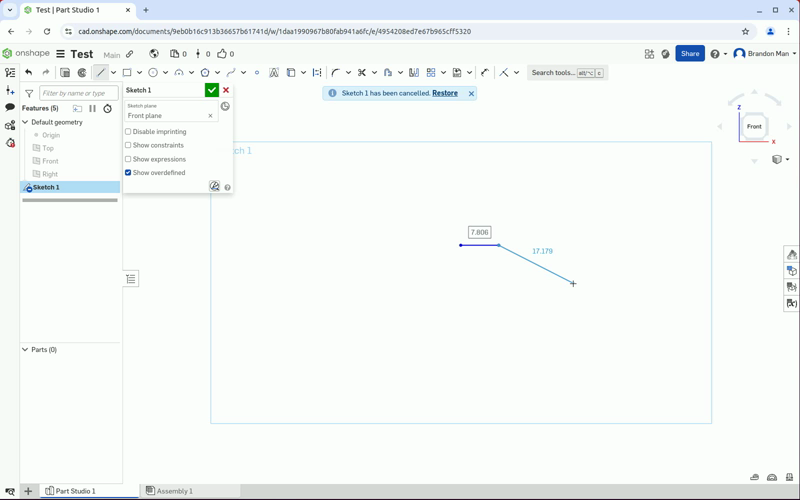
key_down(shift)
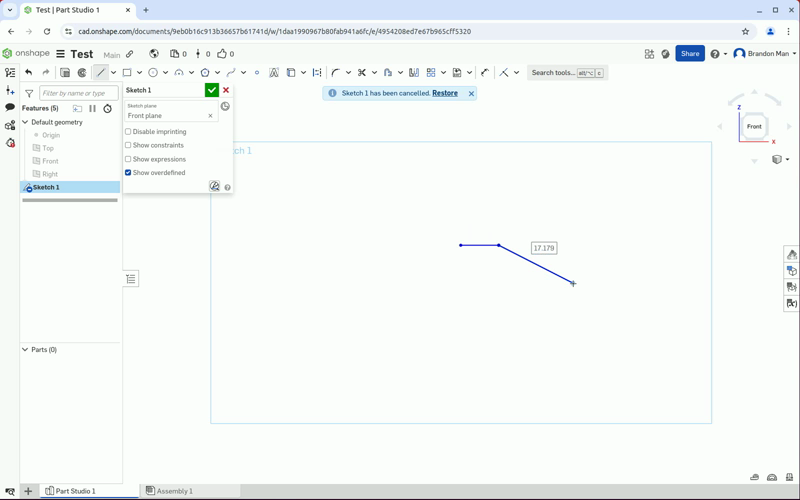
mouse_move(498, 207)
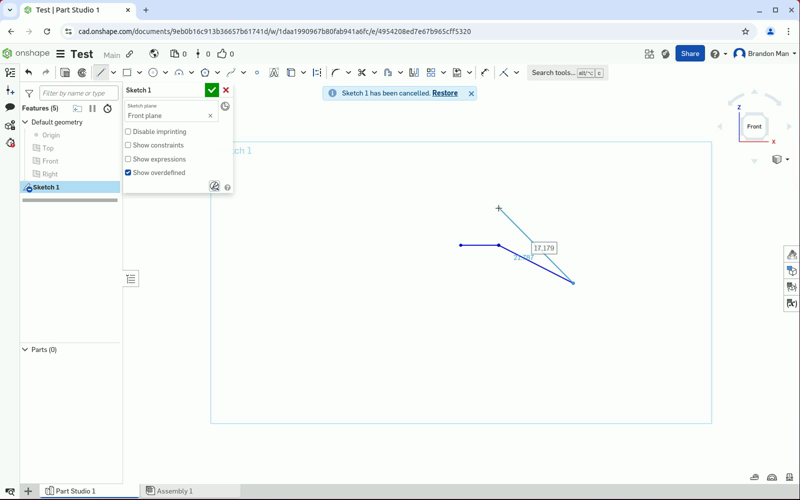
click(498, 207)
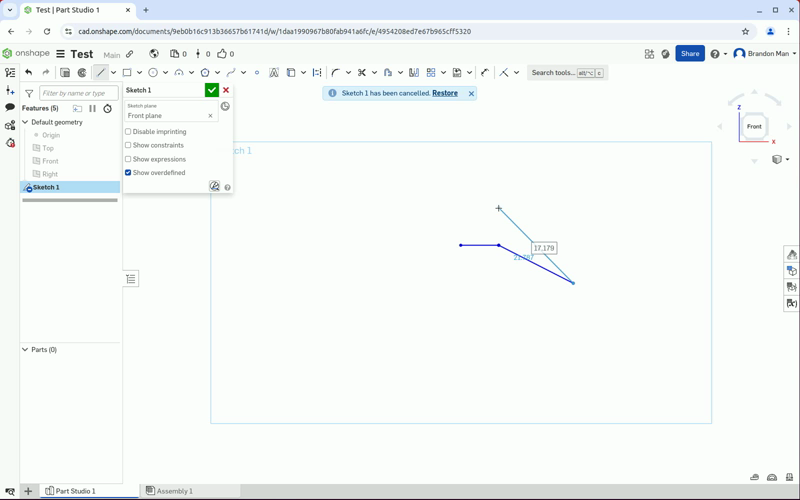
key_up(shift)
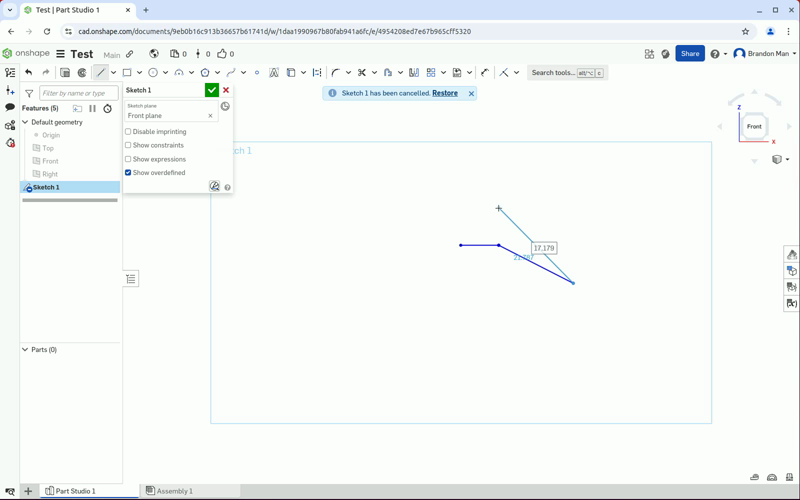
key_down(shift)
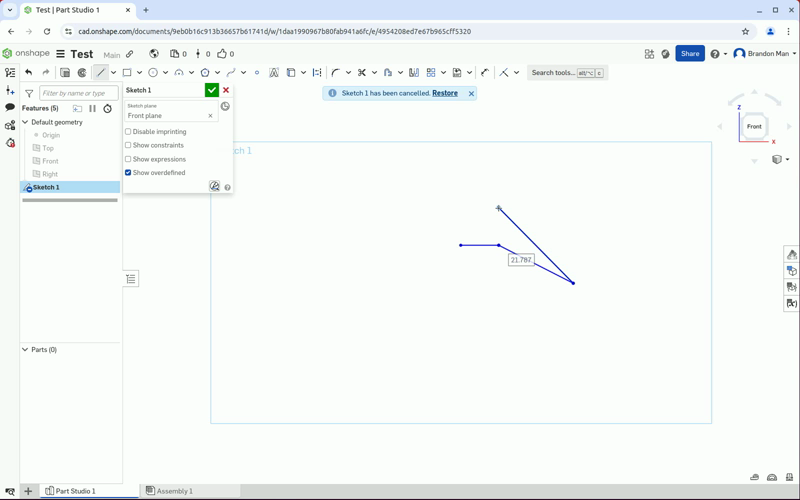
mouse_move(528, 207)
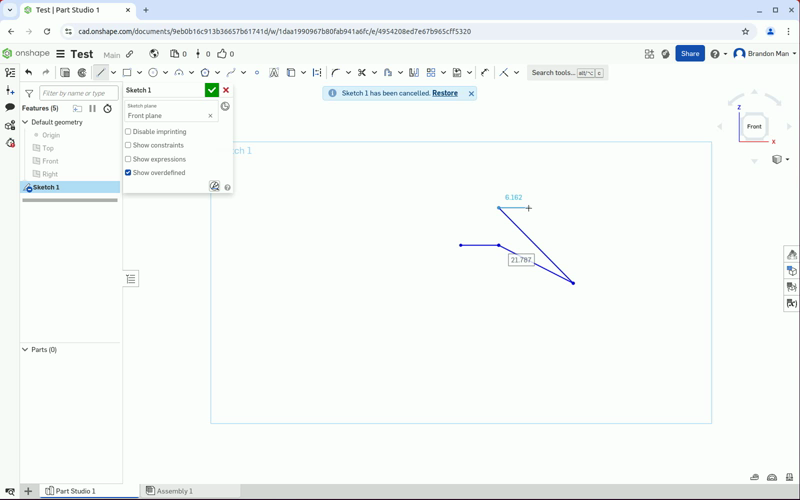
mouse_move(460, 207)
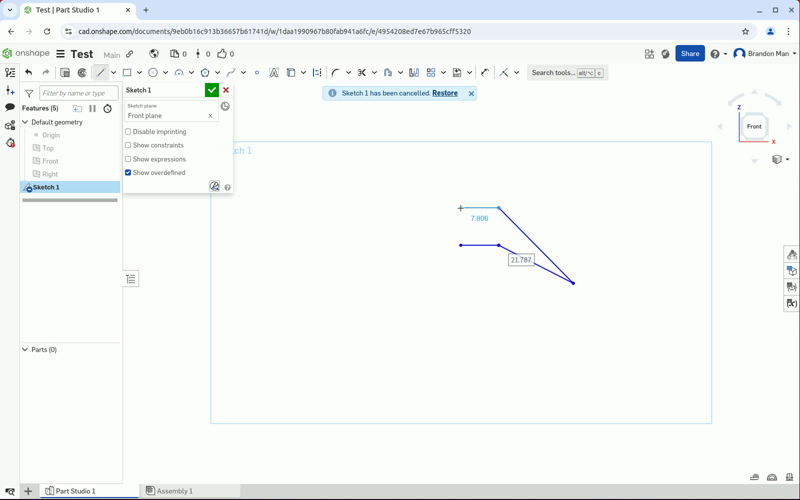
click(460, 207)
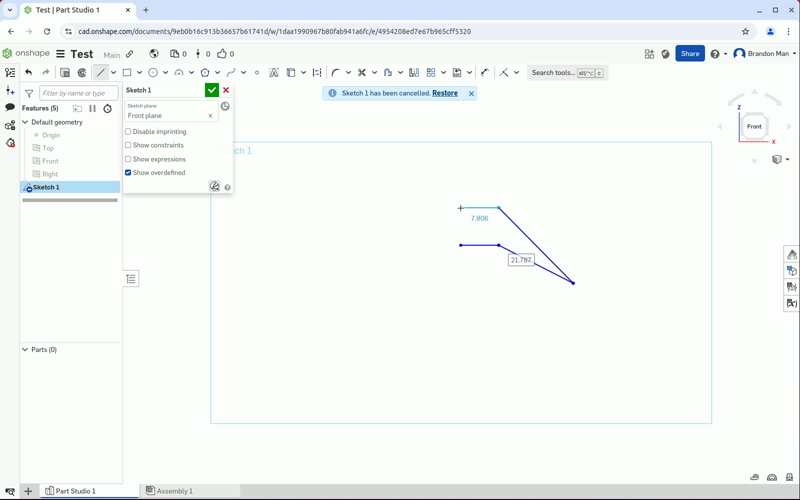
key_up(shift)
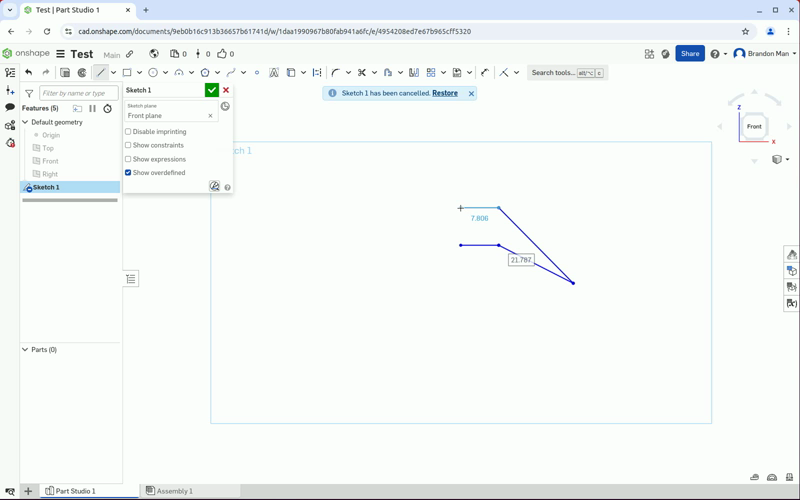
mouse_move(490, 207)
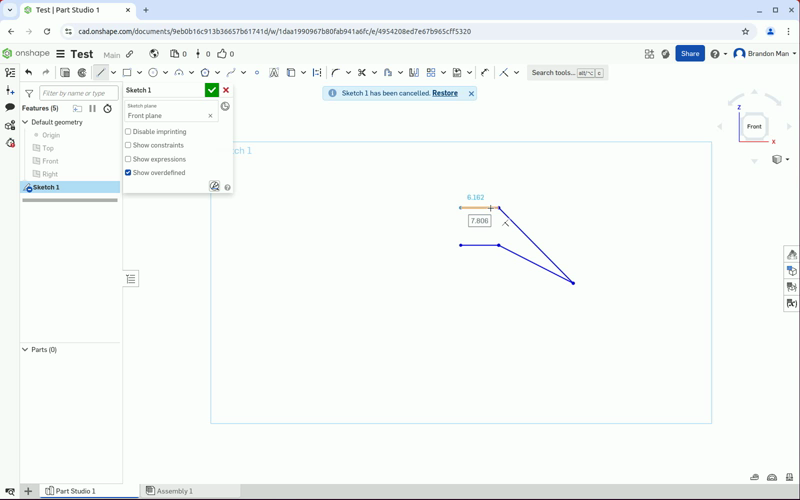
key_down(shift)
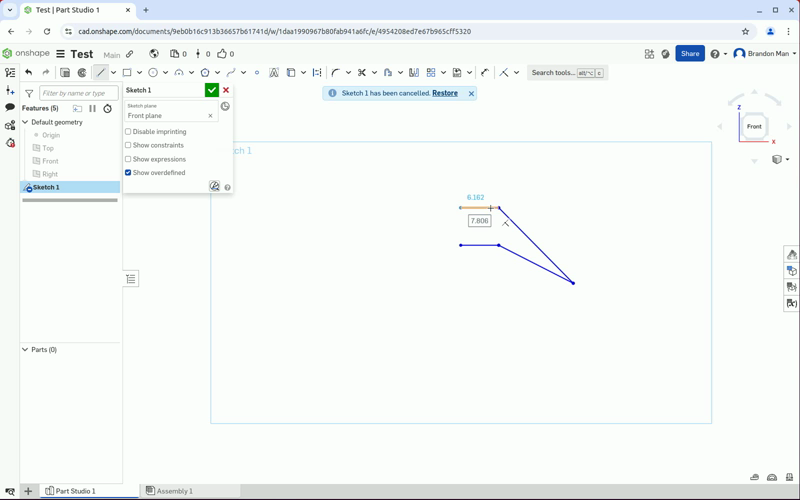
mouse_move(460, 245)
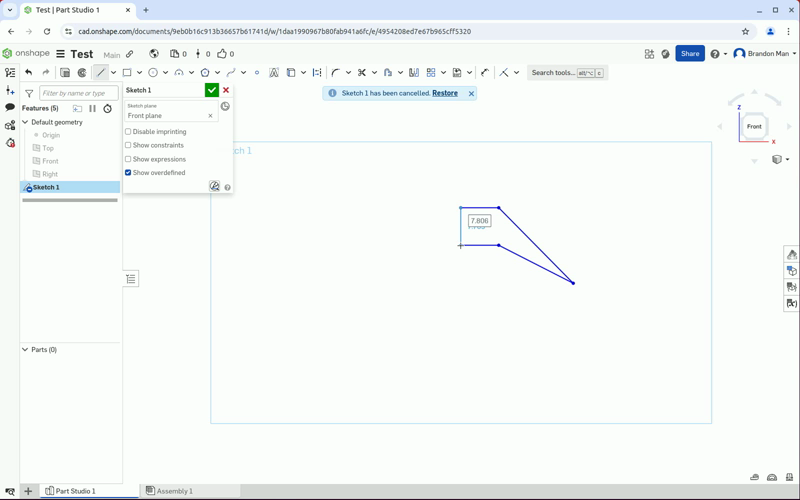
key_up(shift)
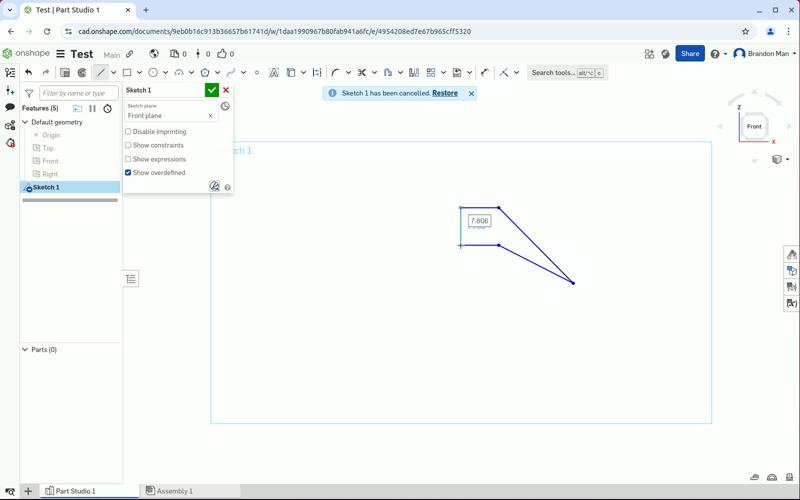
click(460, 245)
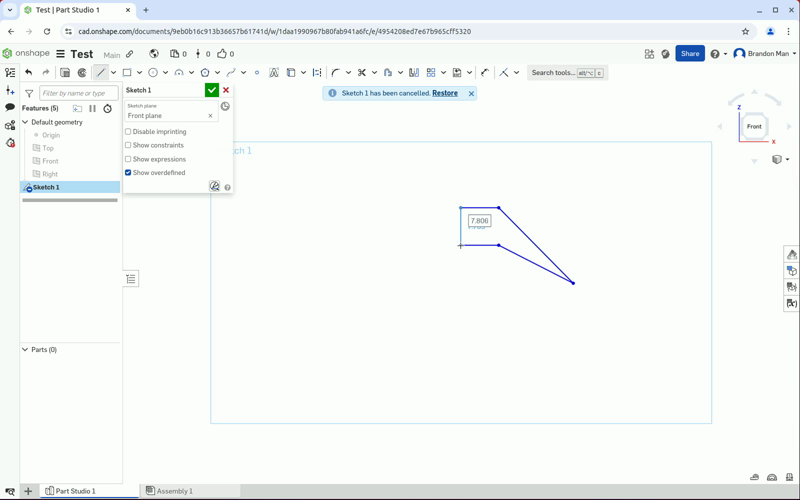
key(esc)
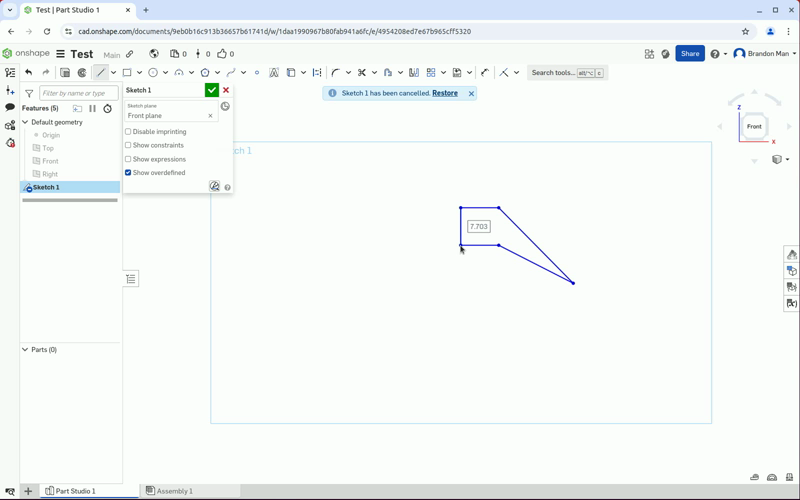
mouse_move(487, 211)
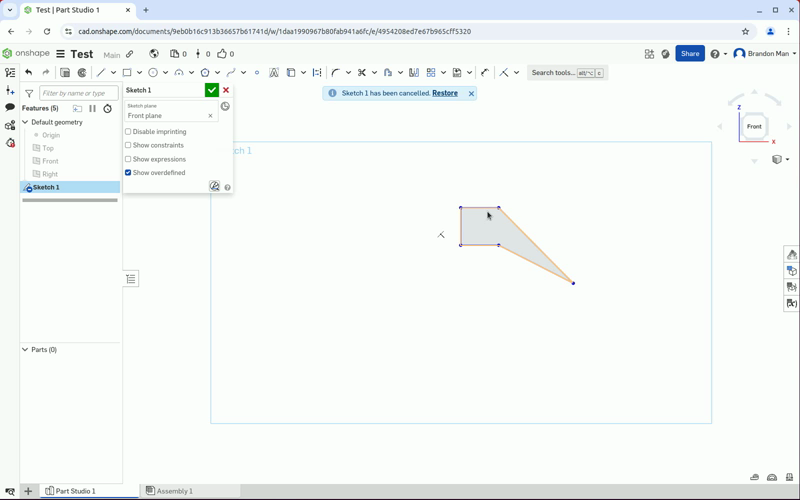
click(487, 211)
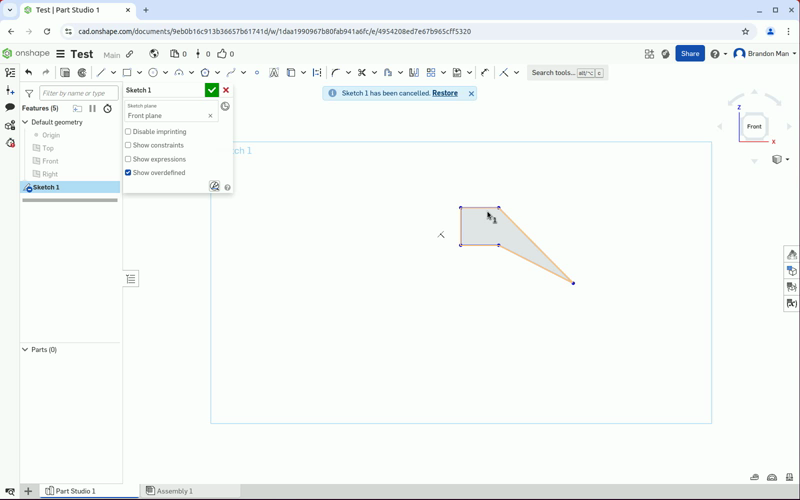
mouse_move(73, 352)
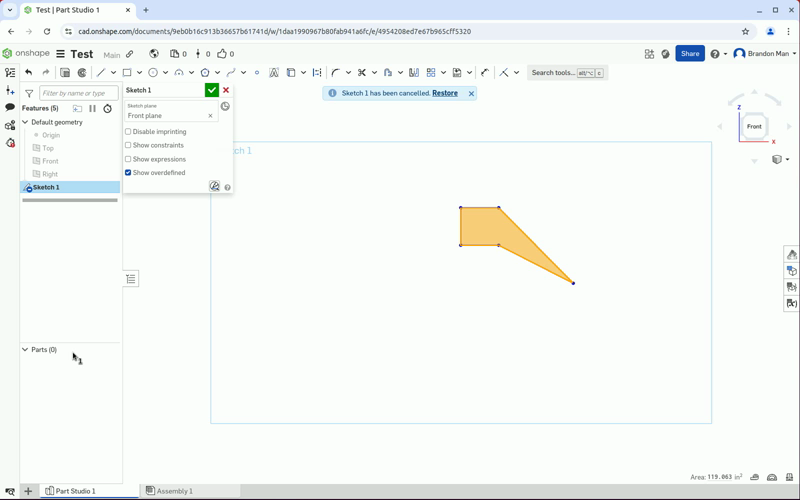
key(shift+y)
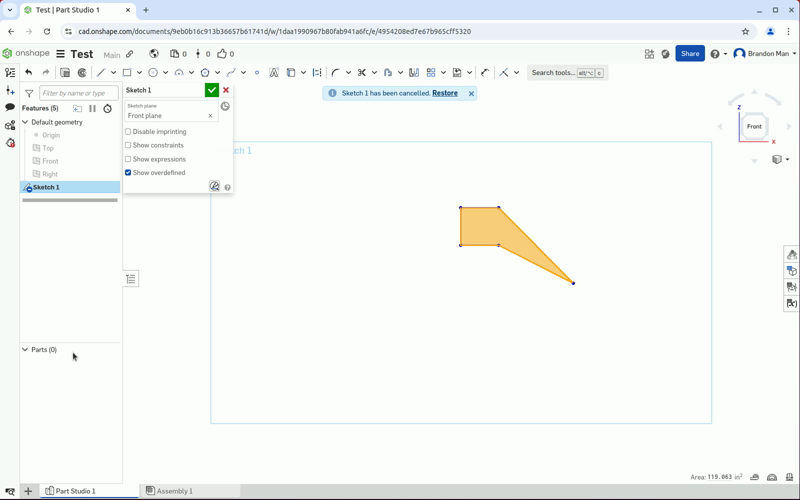
key(shift+e)
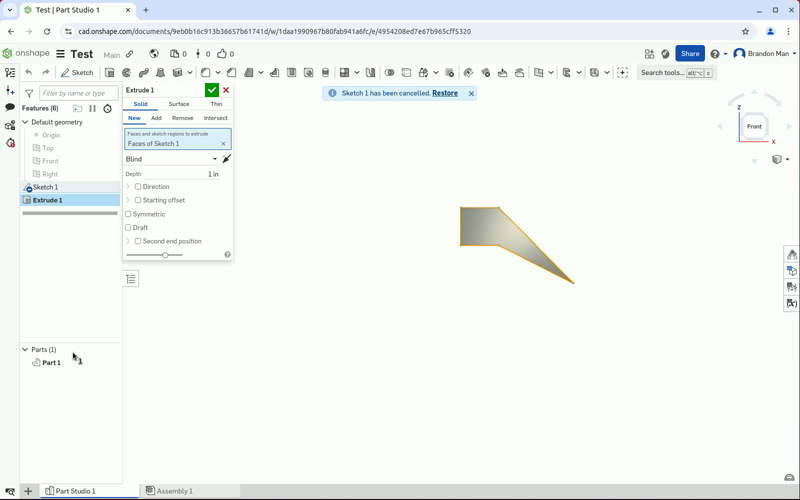
mouse_move(143, 106)
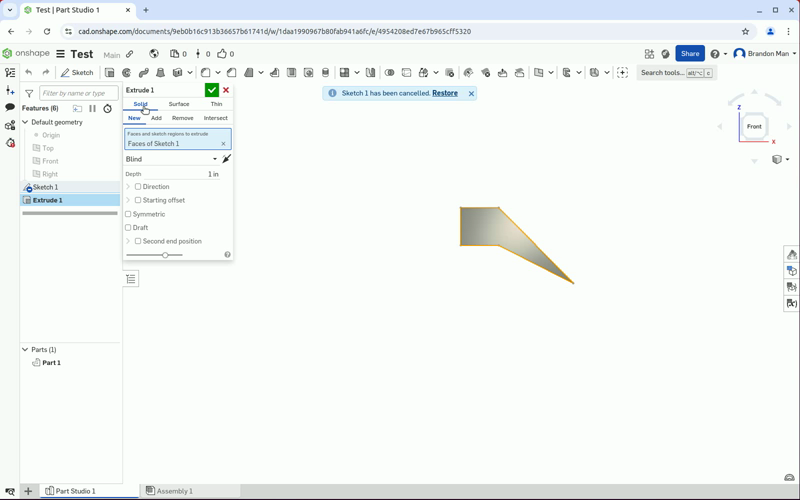
click(143, 106)
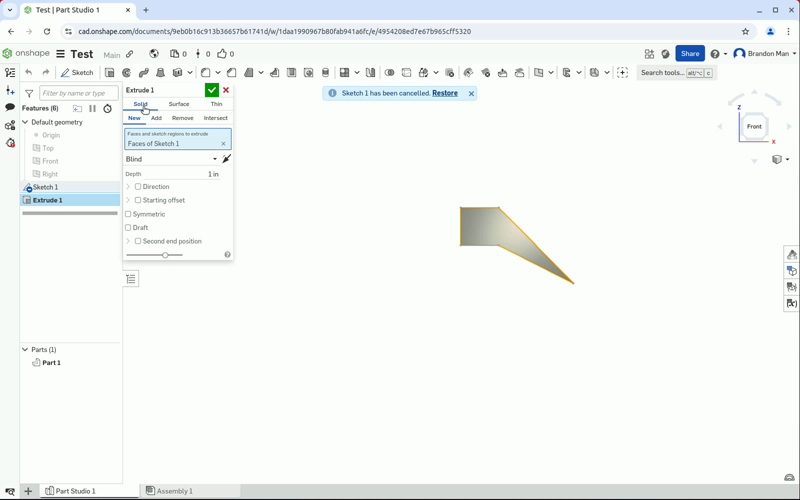
mouse_move(137, 120)
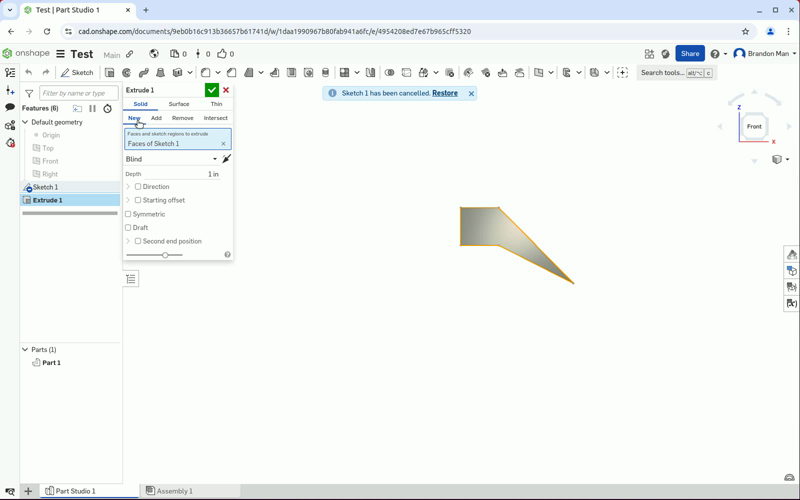
click(137, 120)
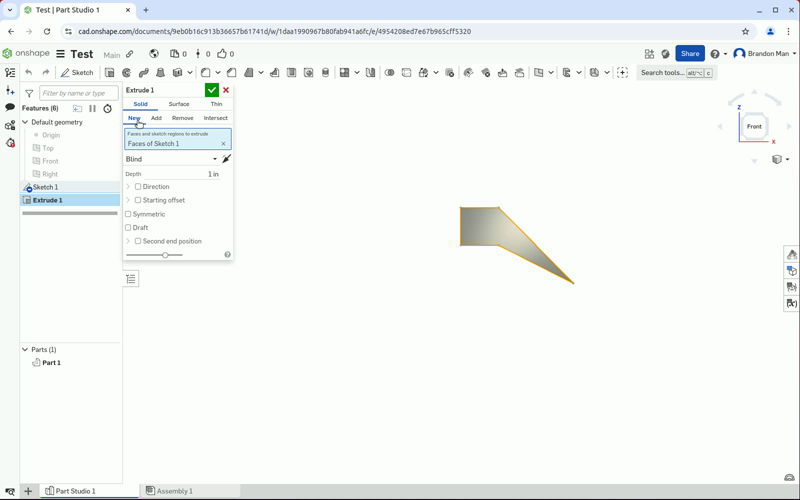
key(tab, 4)
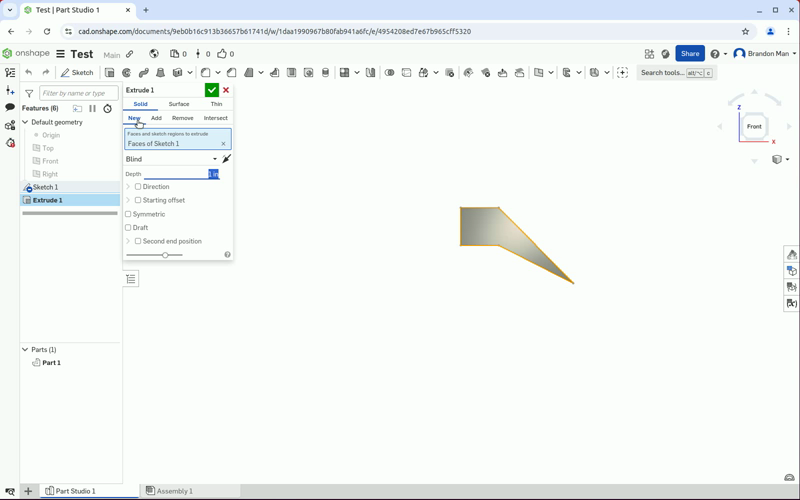
text(7.703)
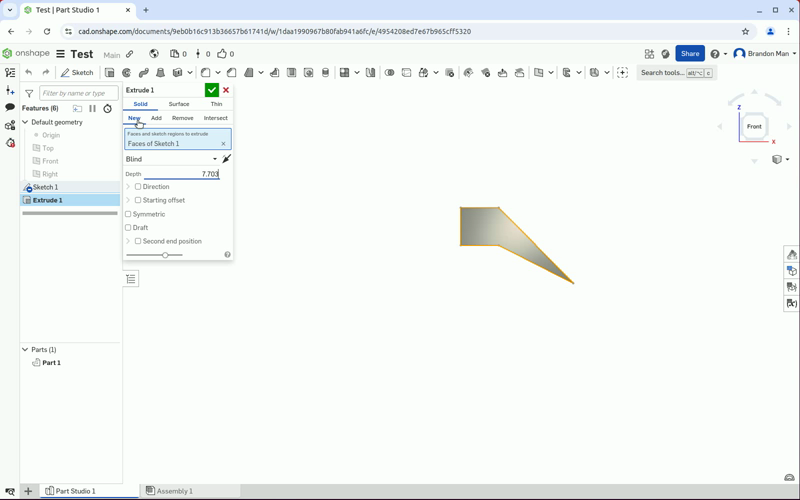
key(enter)
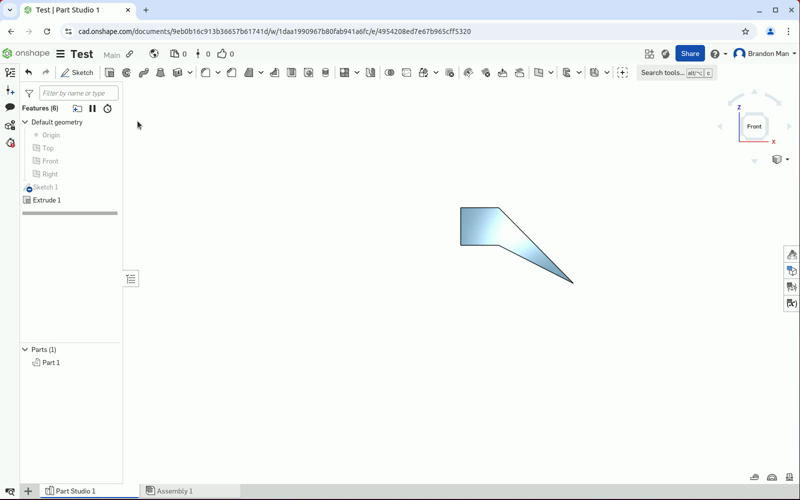
key(shift+h)
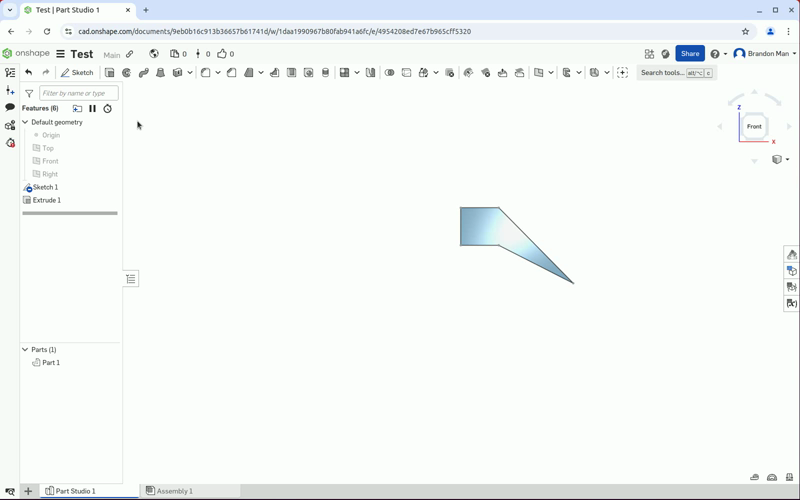
key(shift+h)
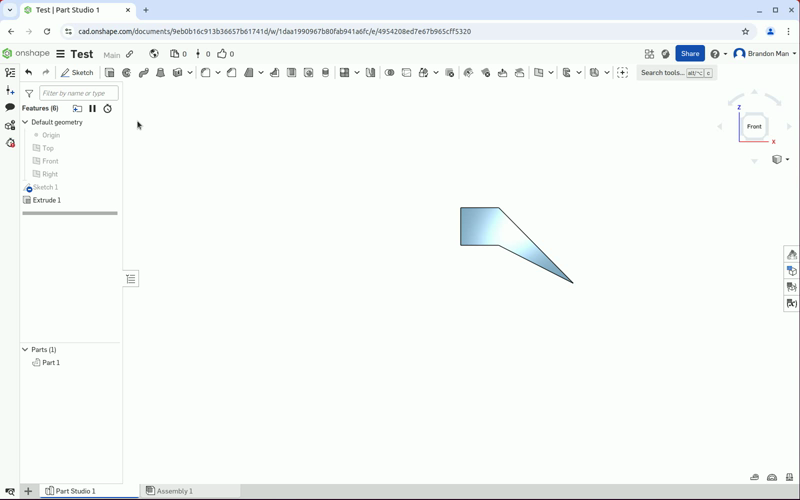
mouse_move(73, 189)
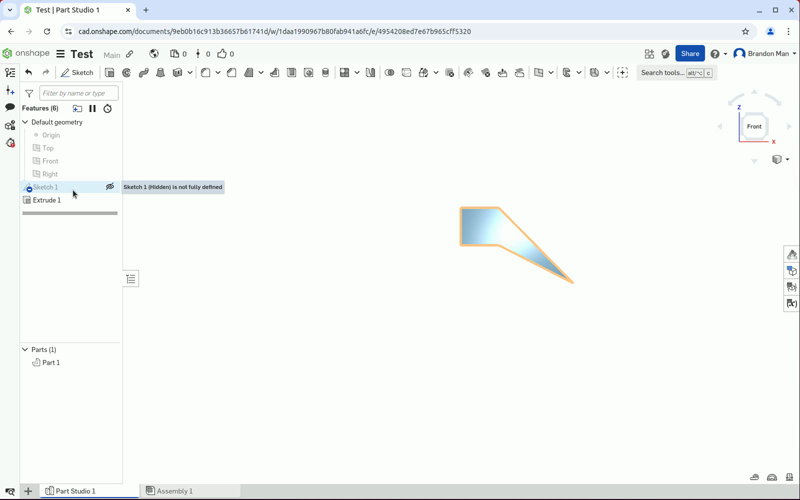
click(73, 189)
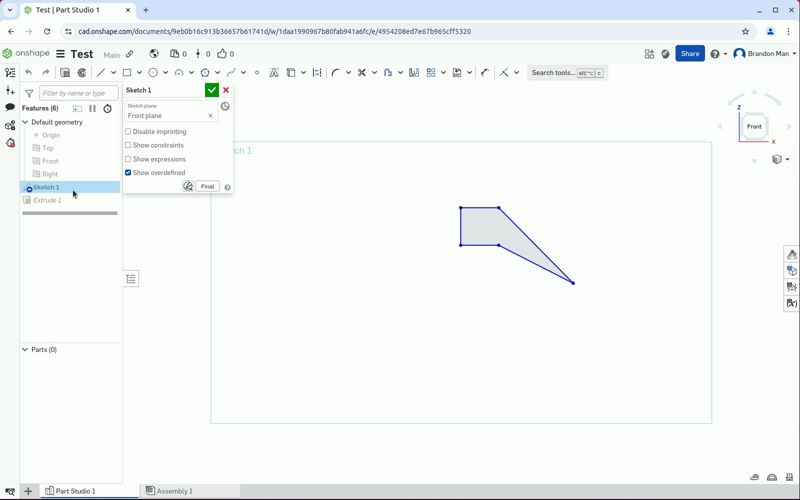
mouse_move(229, 92)
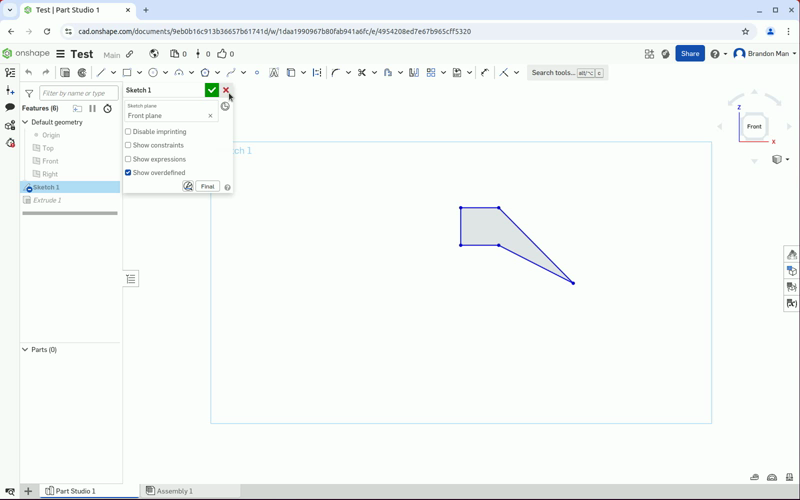
click(229, 92)
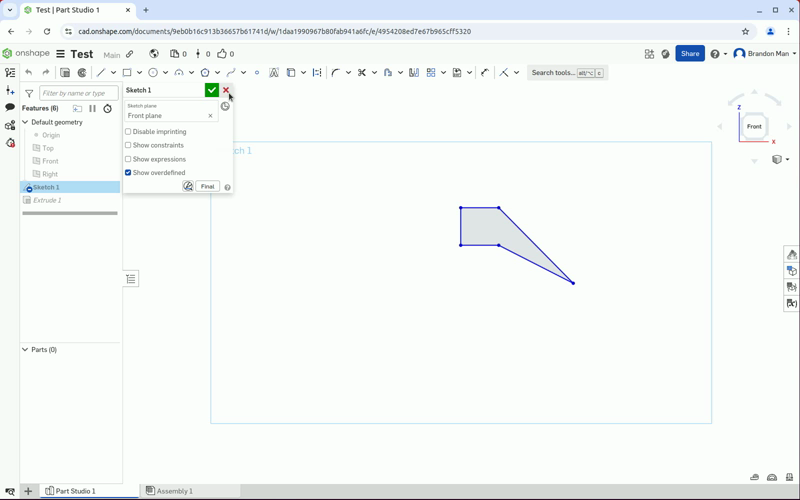
key(shift+s)
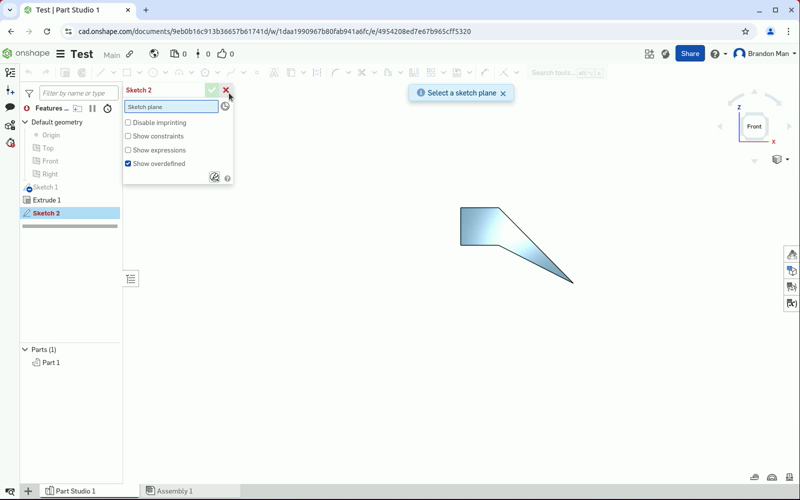
mouse_move(73, 163)
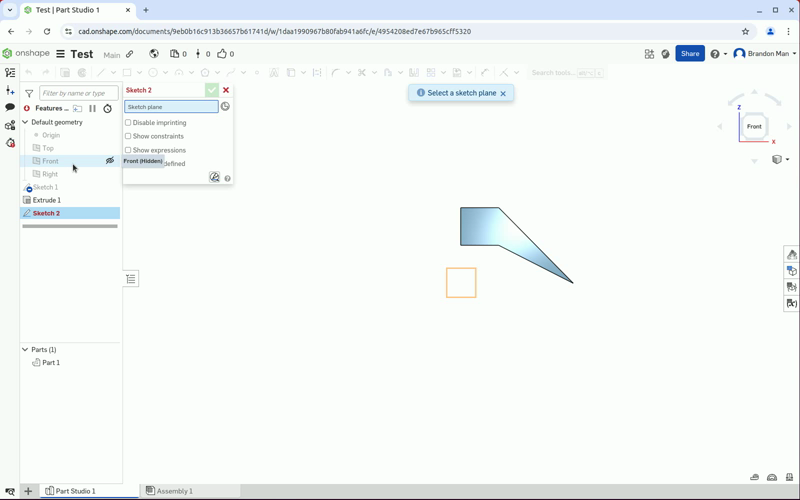
click(73, 163)
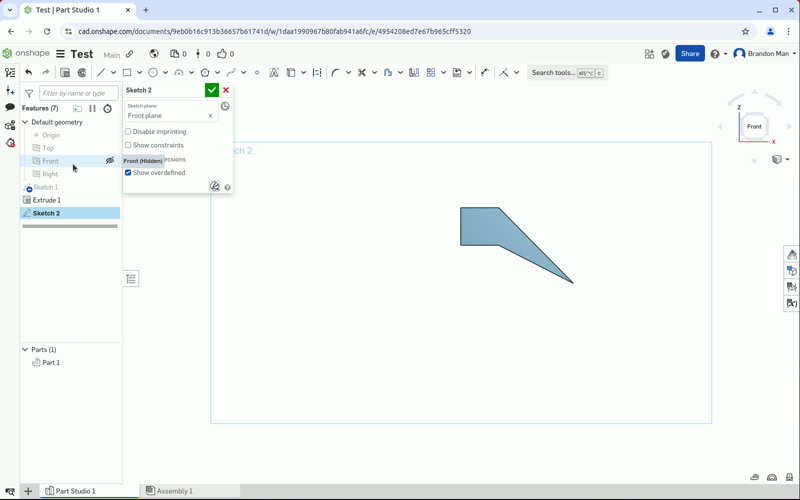
mouse_move(73, 352)
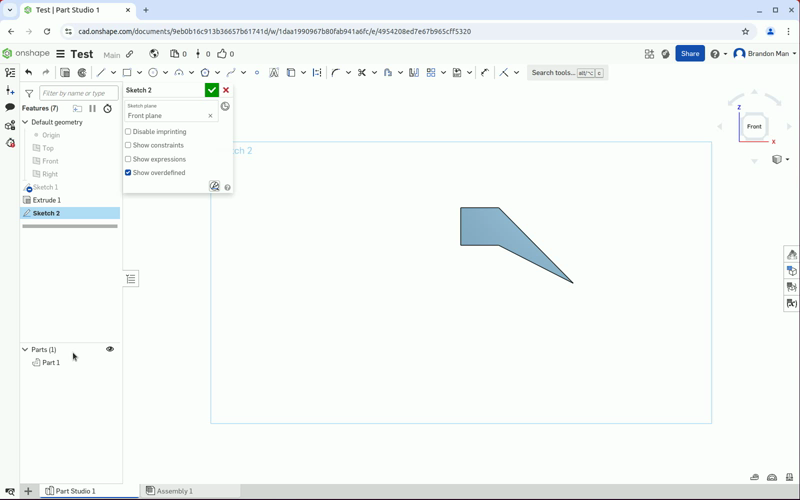
key(y)
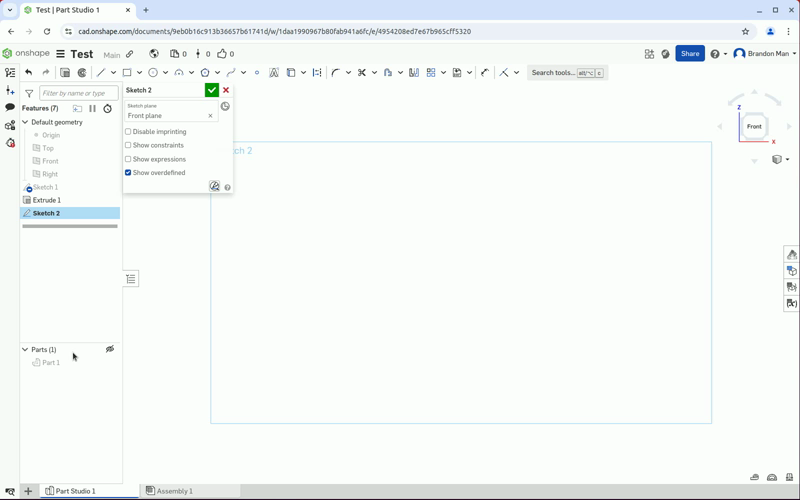
key(l)
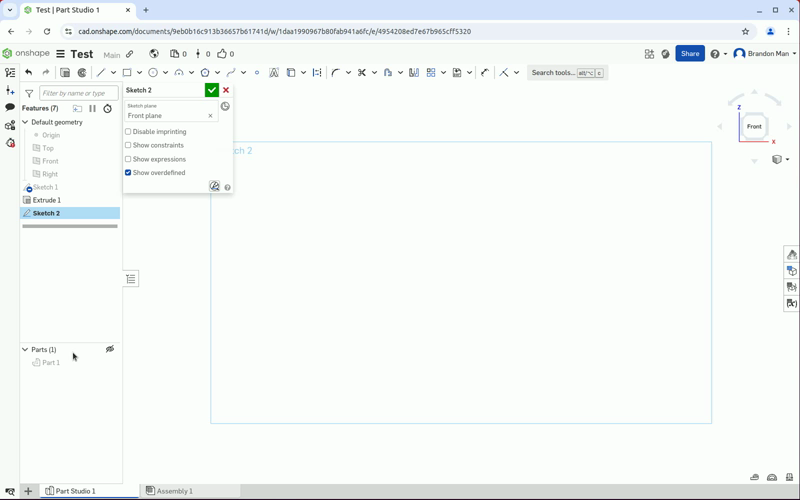
key_down(shift)
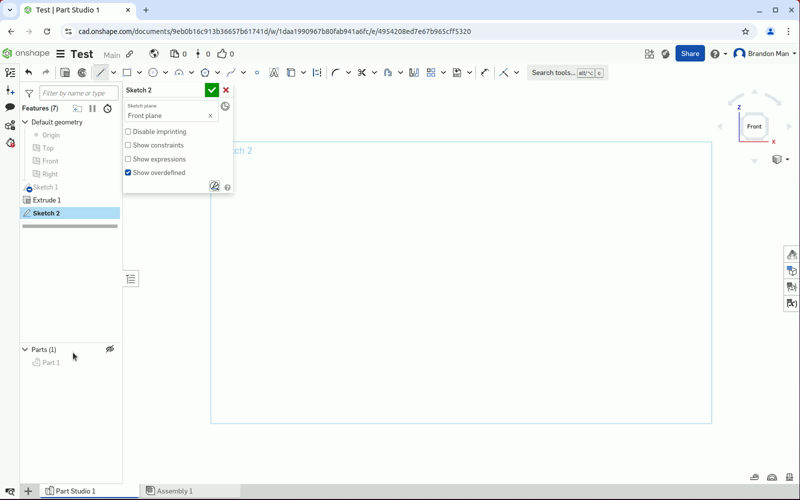
mouse_move(460, 282)
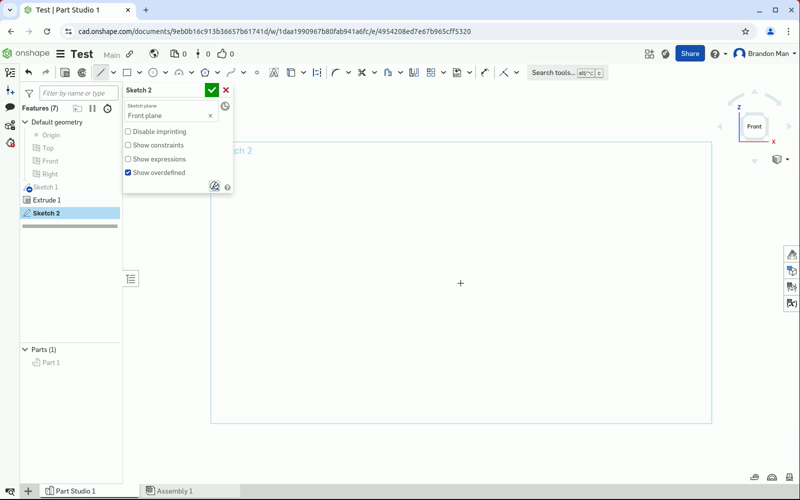
click(460, 282)
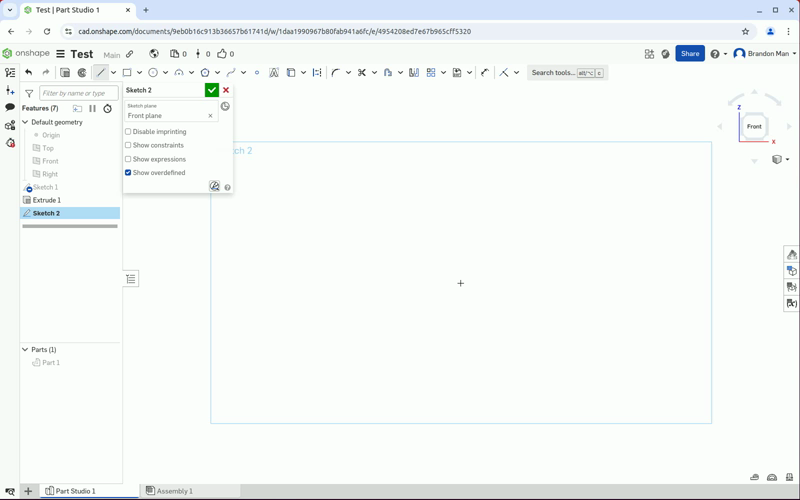
key_up(shift)
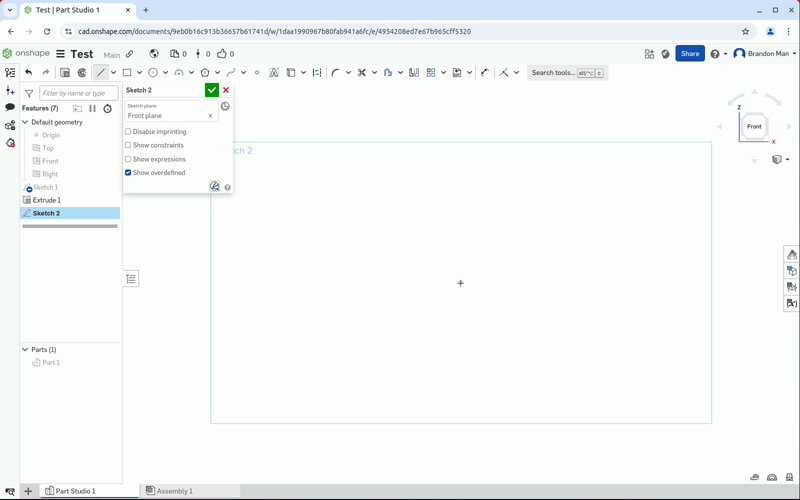
key_down(shift)
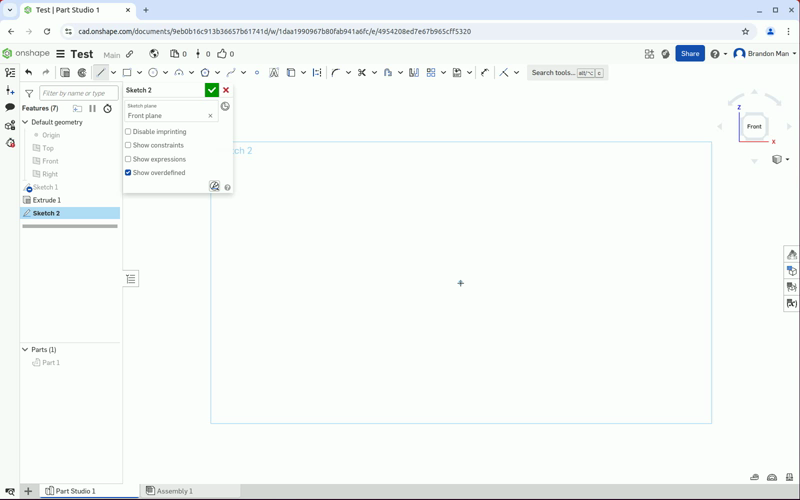
mouse_move(573, 282)
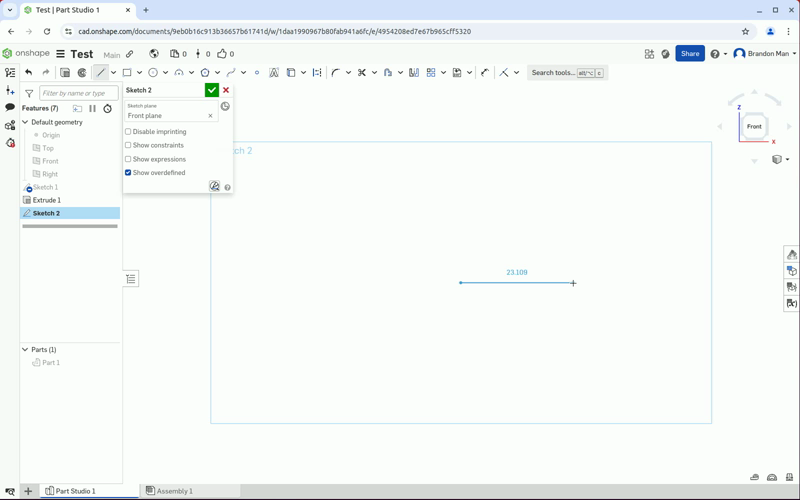
click(573, 282)
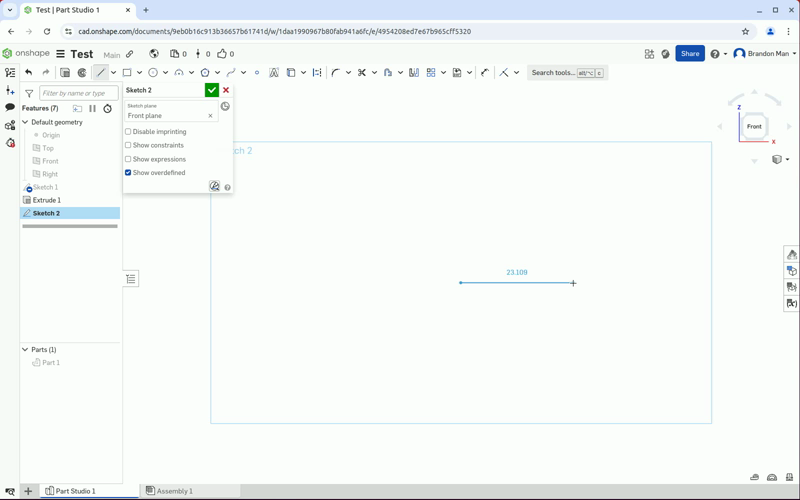
key_up(shift)
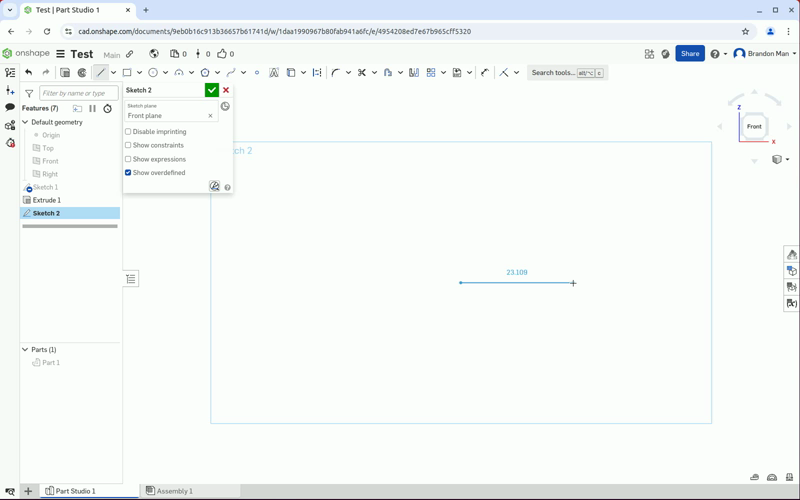
key_down(shift)
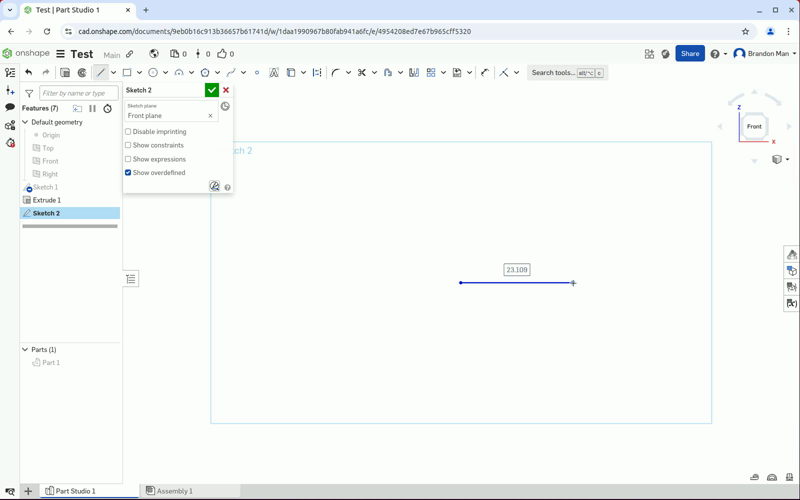
mouse_move(498, 245)
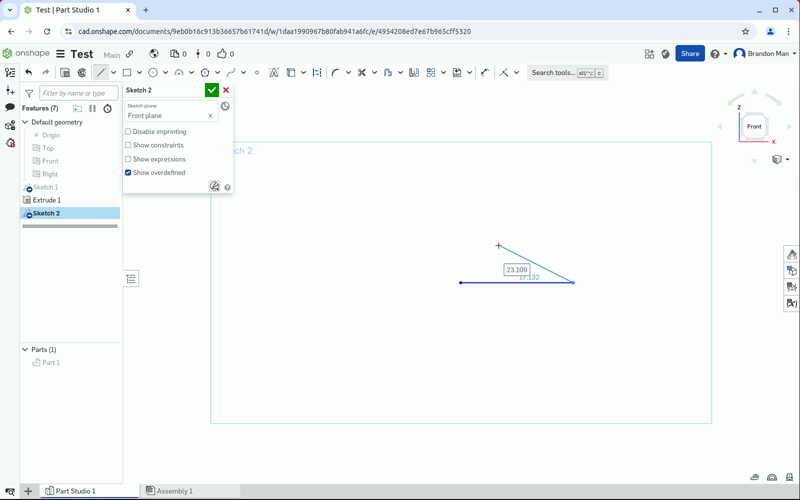
click(498, 245)
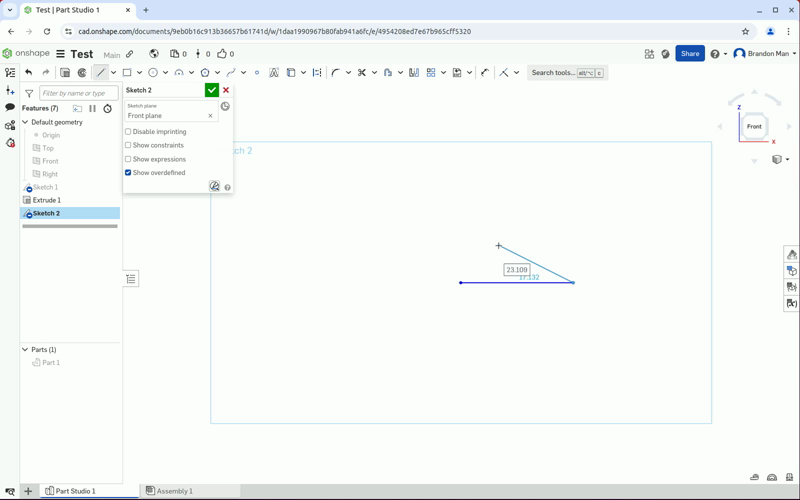
key_up(shift)
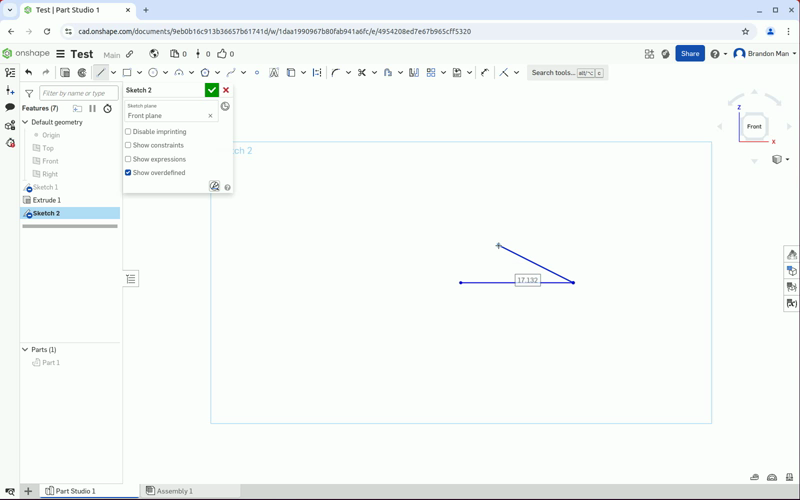
key_down(shift)
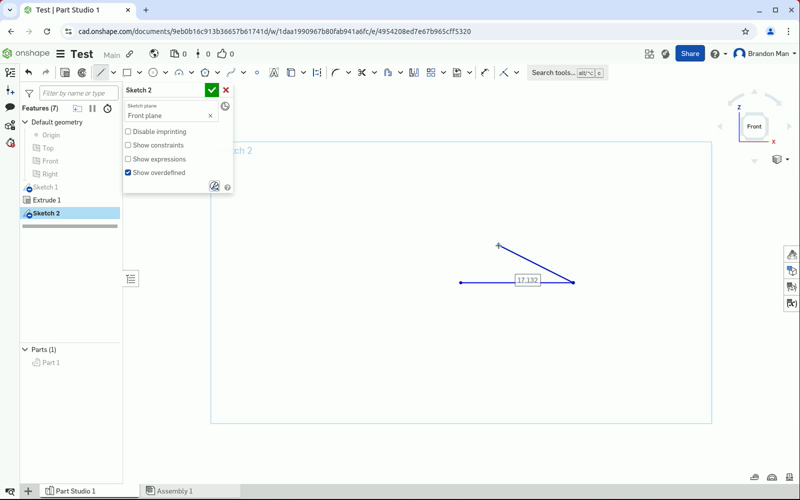
mouse_move(528, 245)
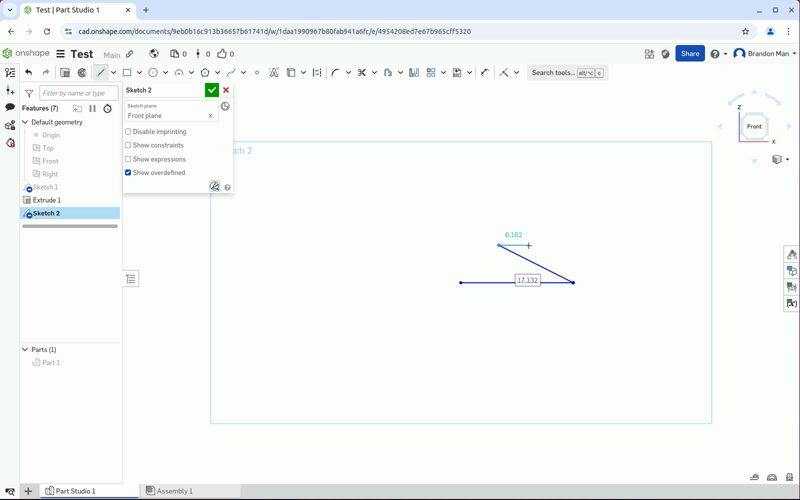
mouse_move(460, 245)
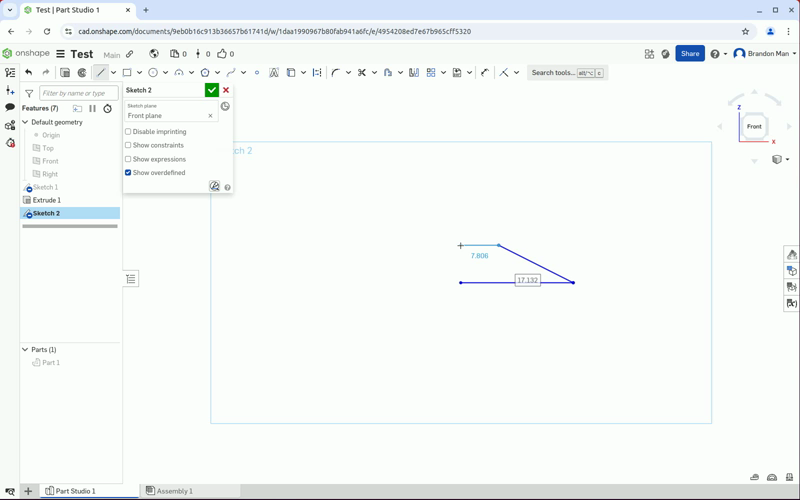
click(460, 245)
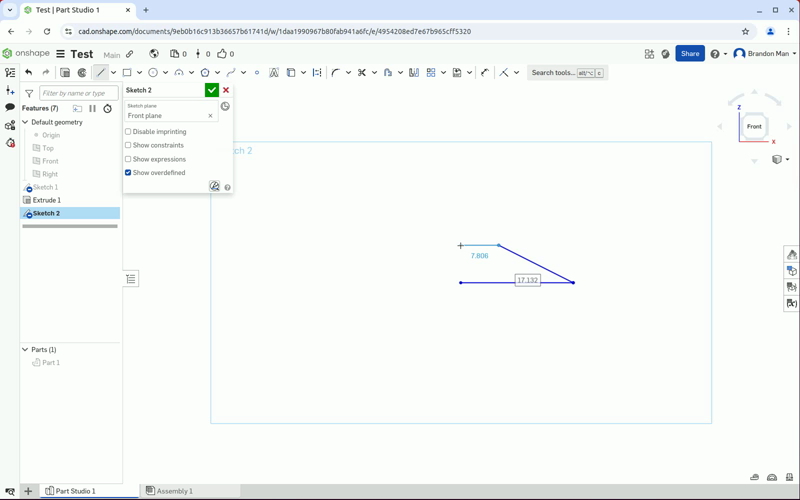
key_up(shift)
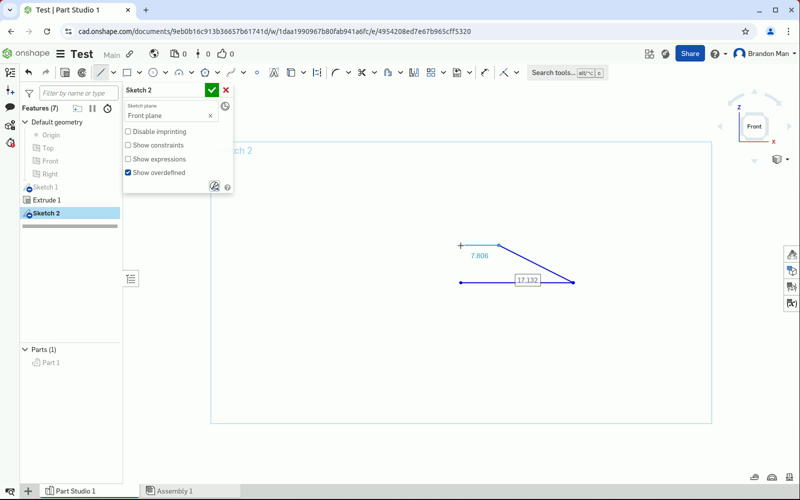
mouse_move(490, 245)
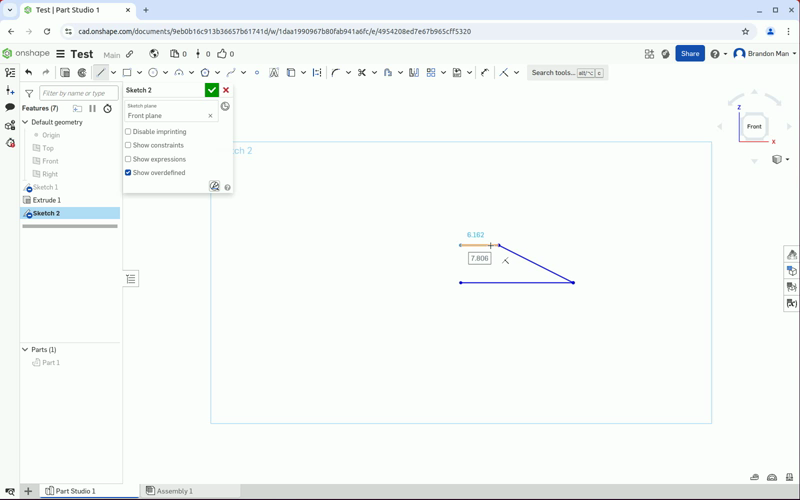
key_down(shift)
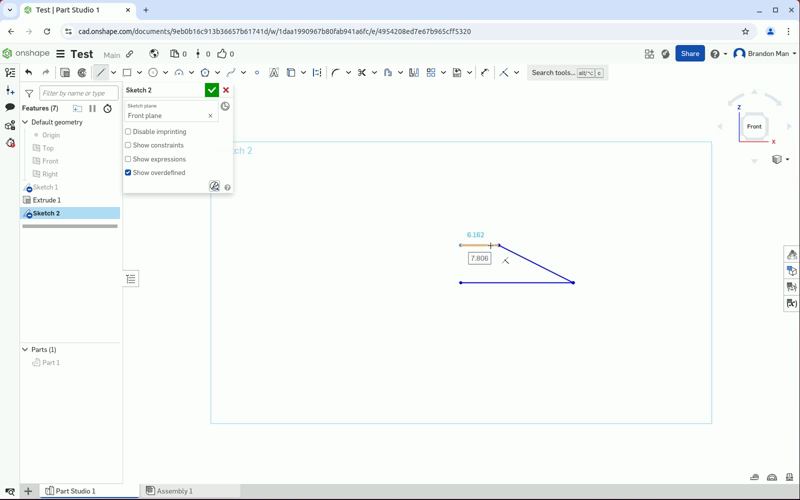
mouse_move(460, 282)
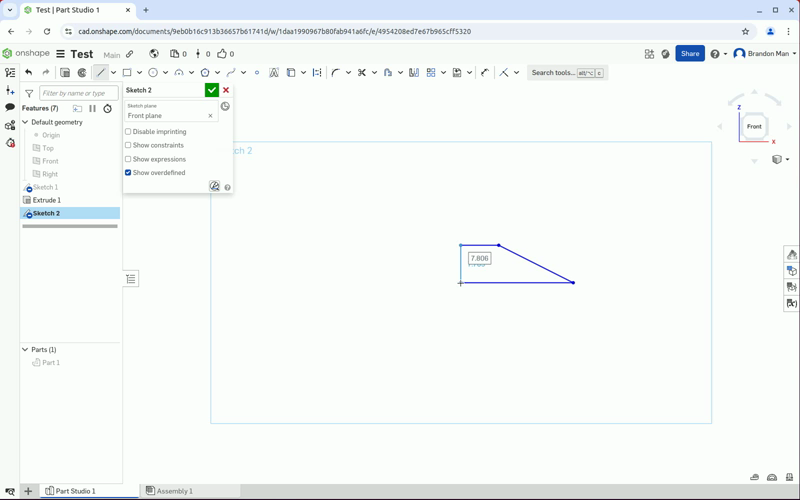
key_up(shift)
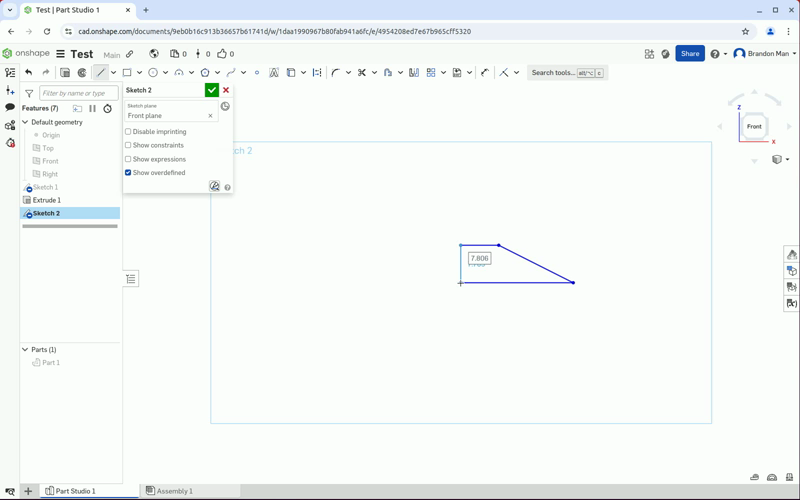
click(460, 282)
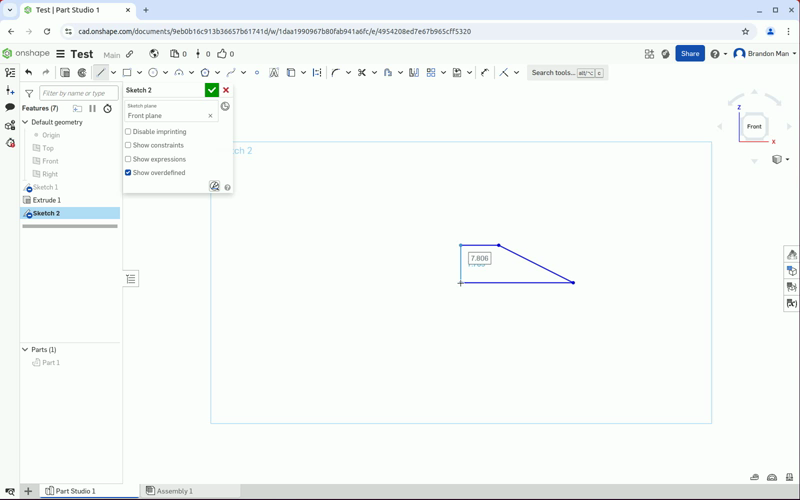
key(esc)
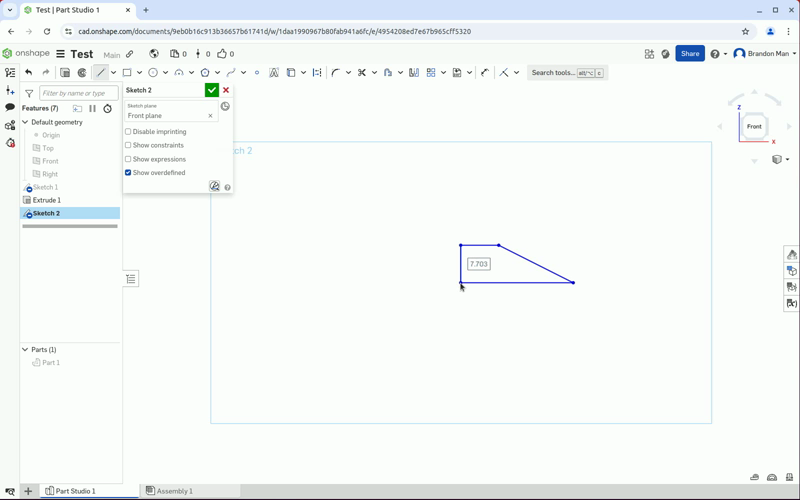
mouse_move(549, 278)
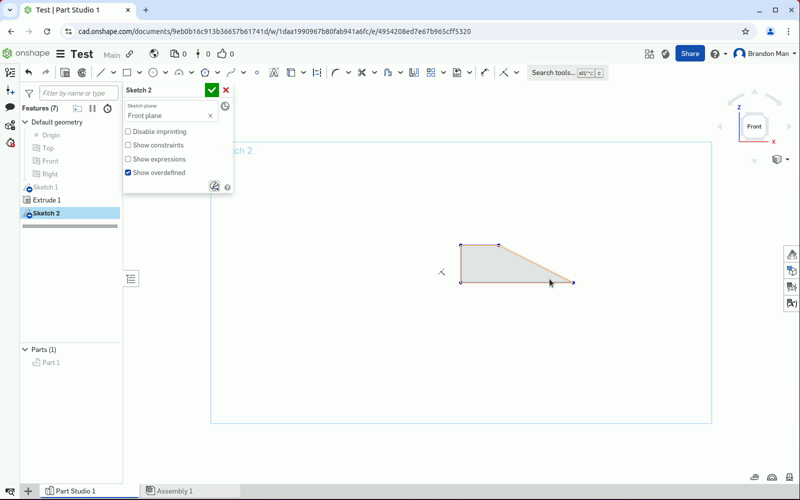
click(549, 278)
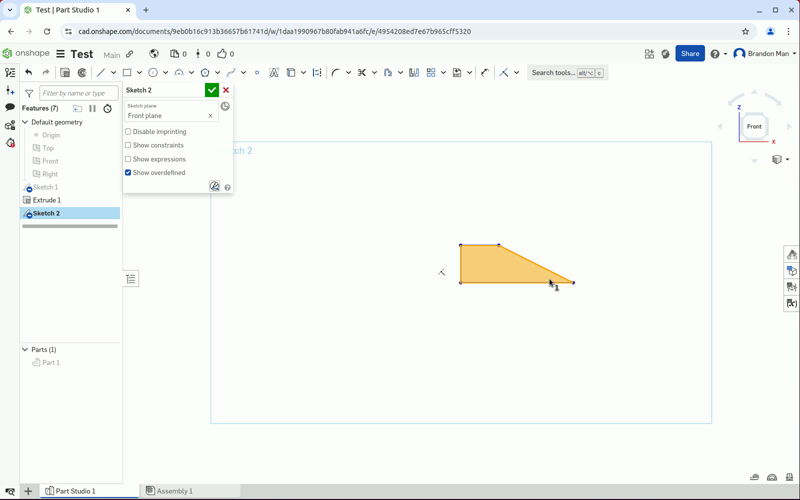
mouse_move(73, 352)
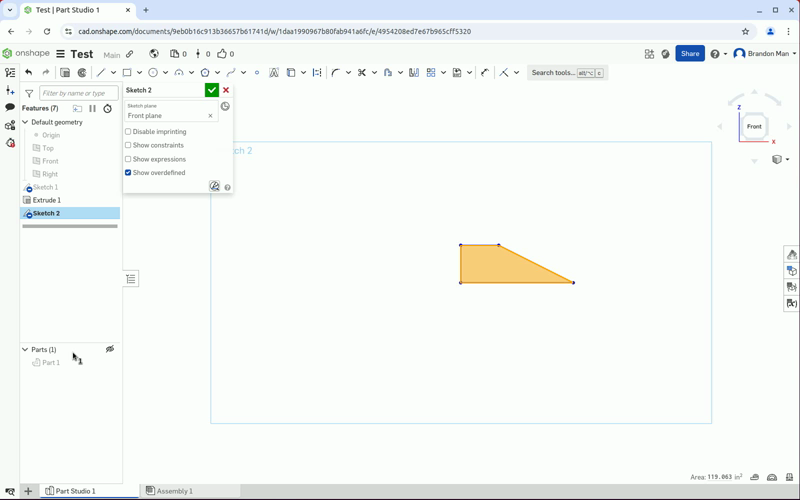
key(shift+y)
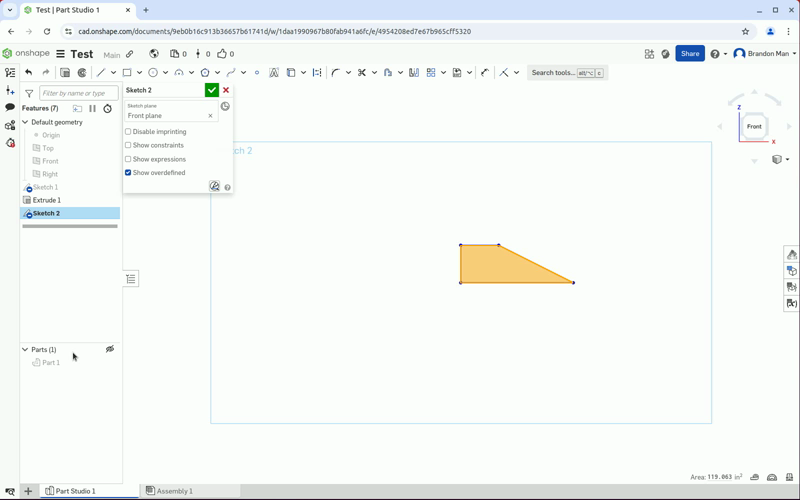
key(shift+e)
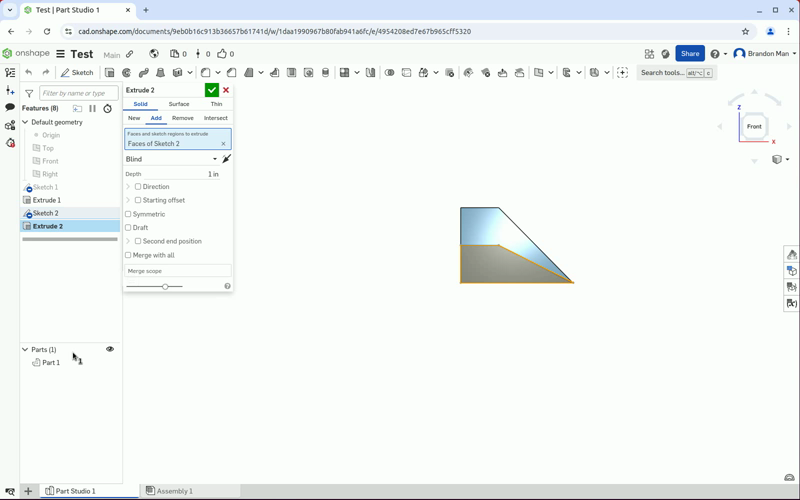
mouse_move(143, 106)
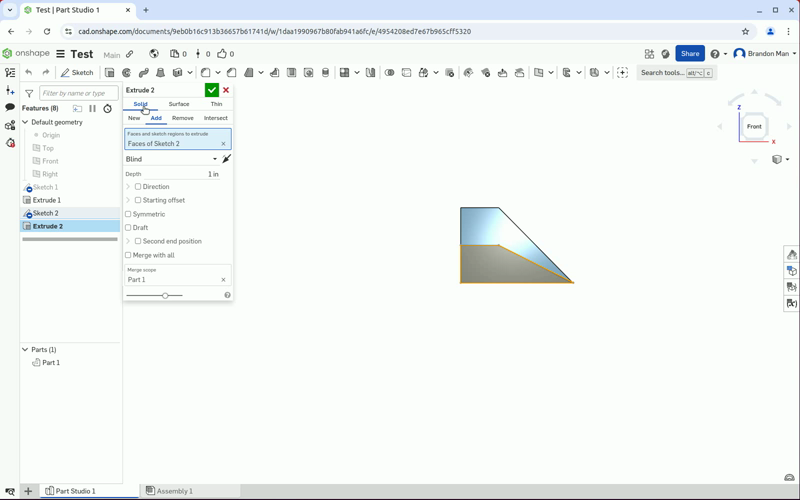
click(143, 106)
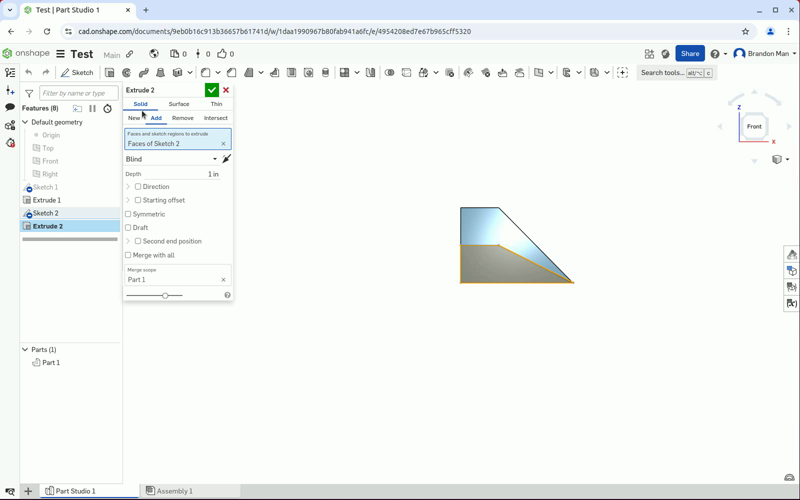
mouse_move(137, 120)
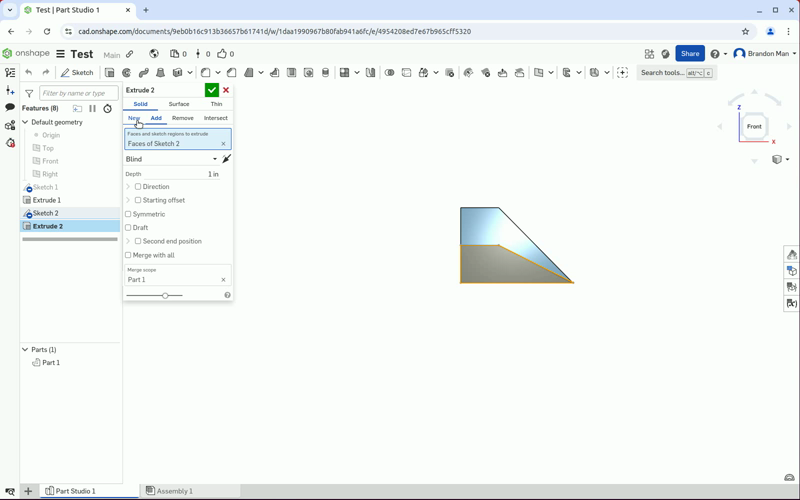
click(137, 120)
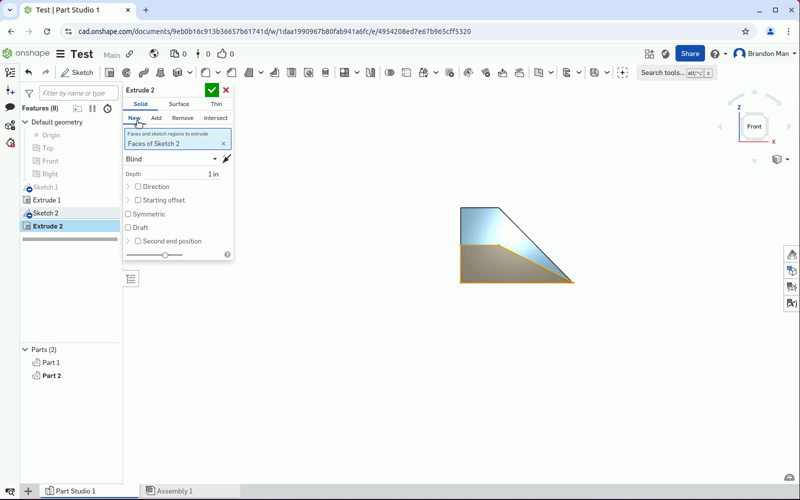
key(tab, 4)
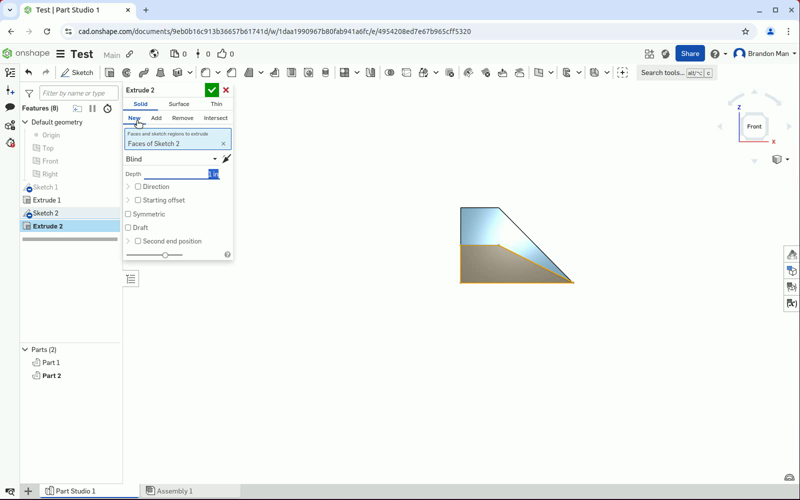
text(15.405)
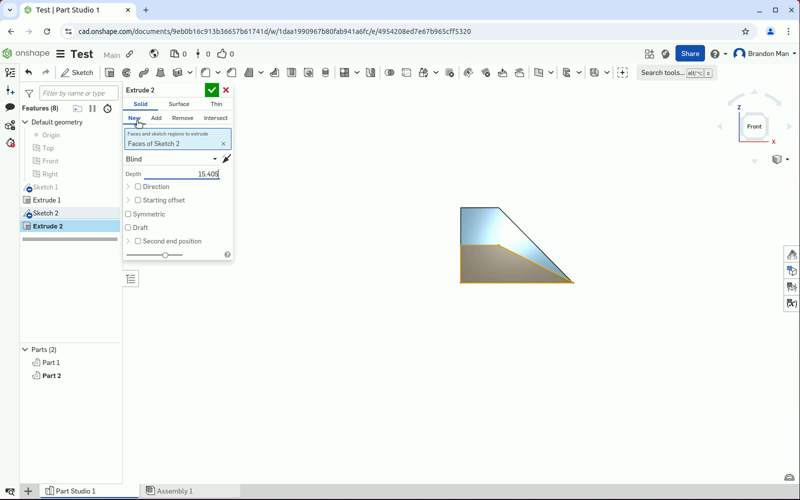
key(enter)
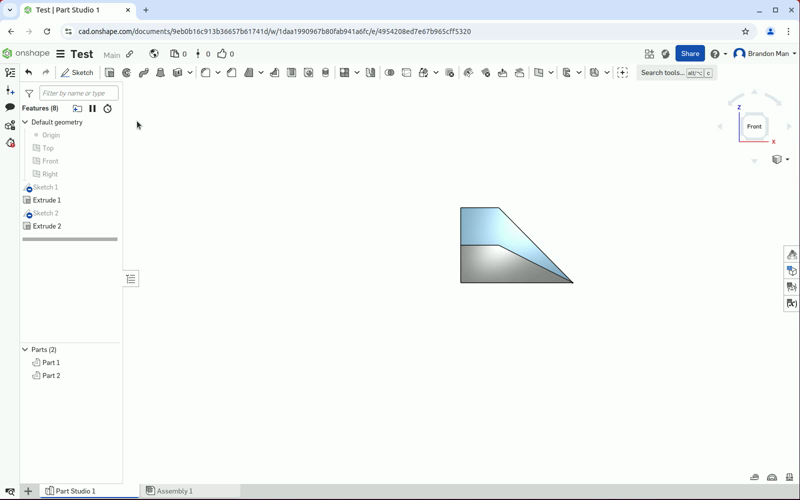
key(shift+h)
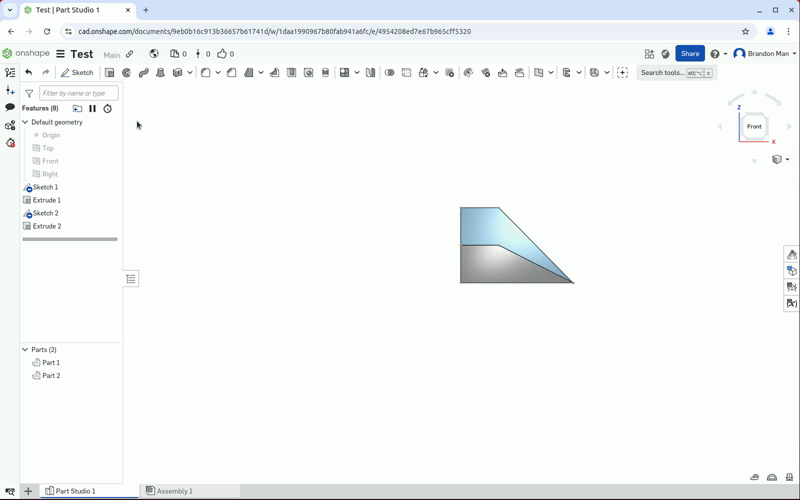
key(shift+h)
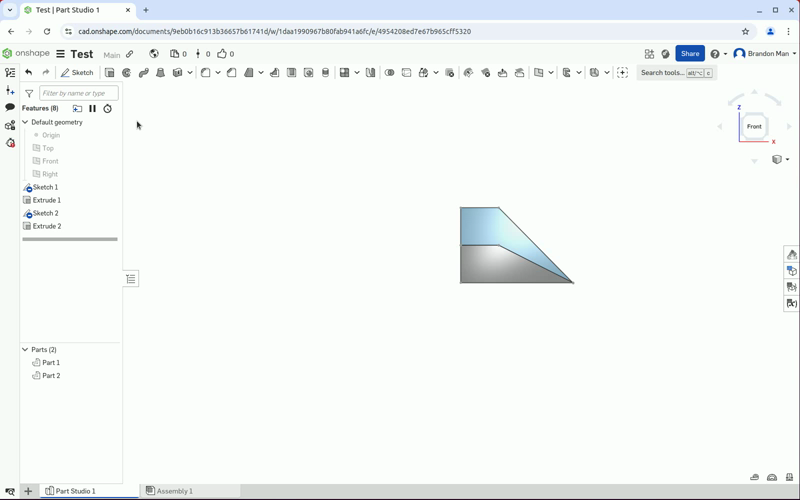
key(shift+7)
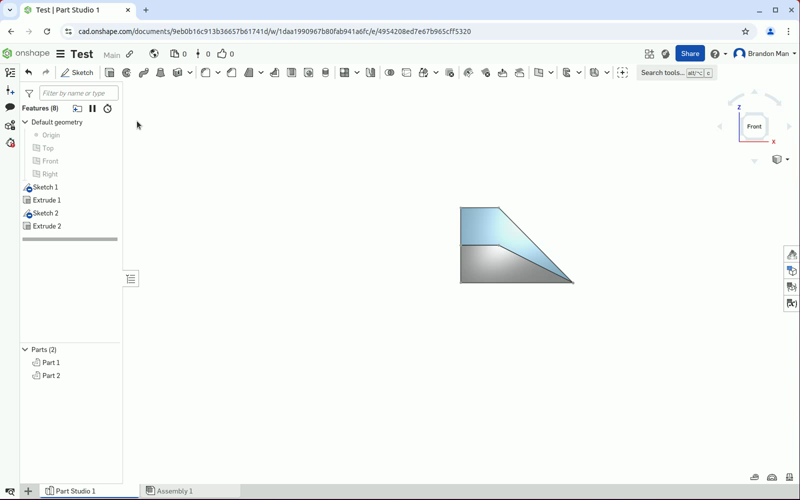
key(left, 2)
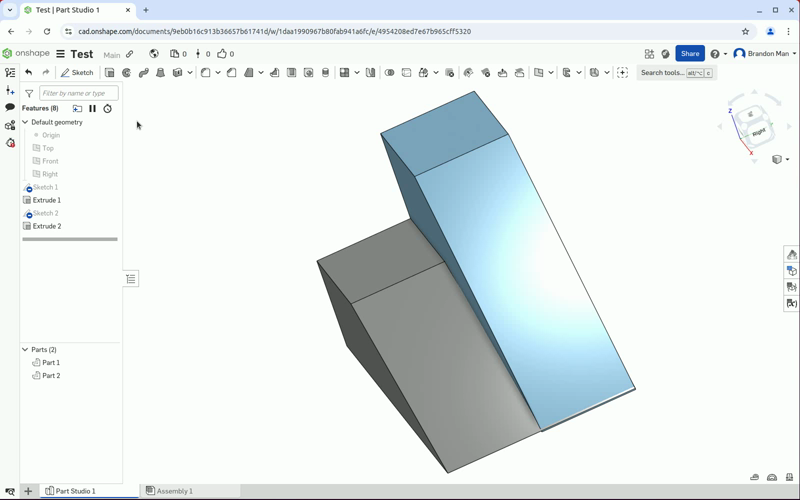
key(down, 2)
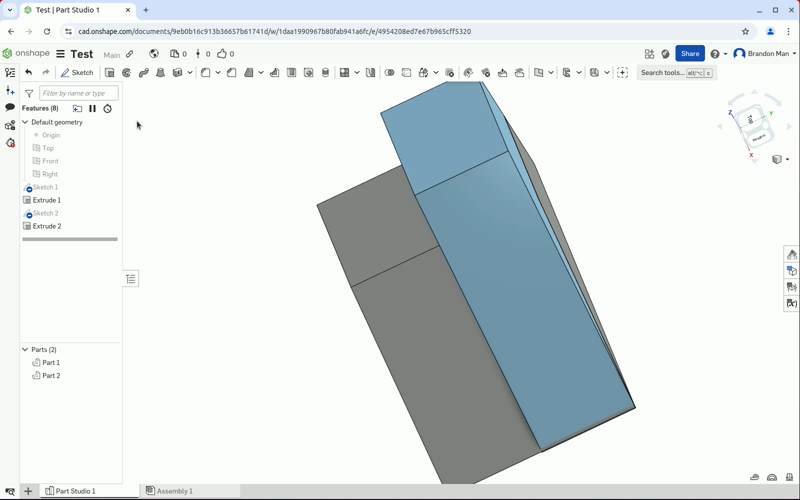
key(up, 2)
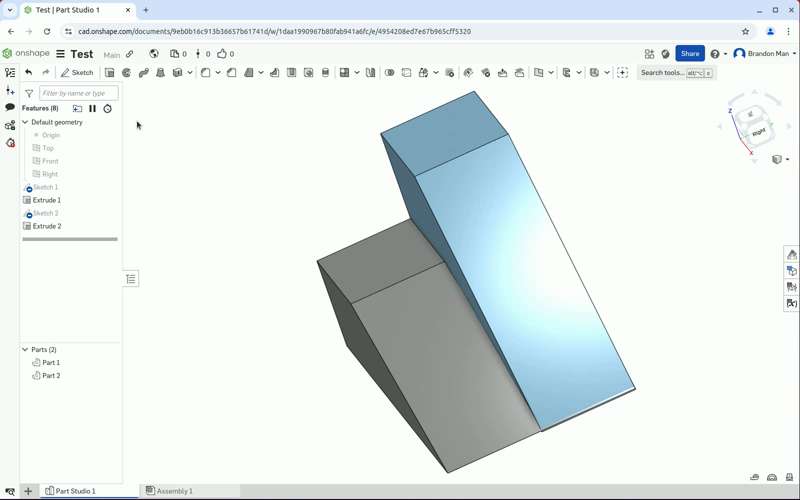
key(right, 2)
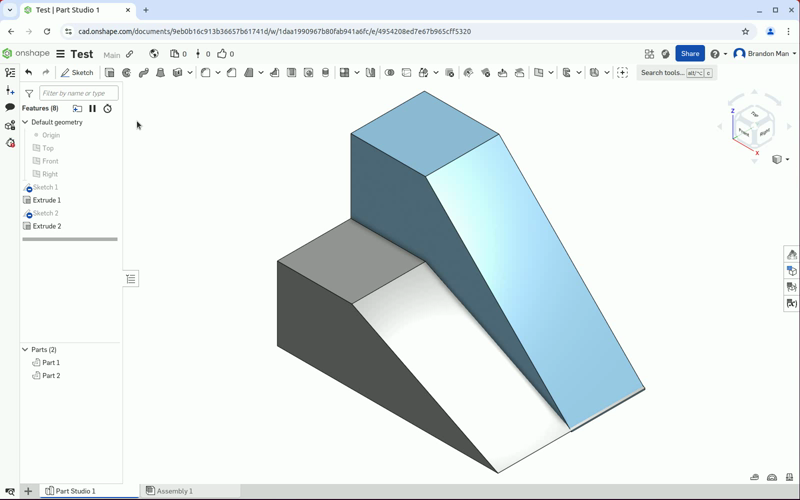
mouse_move(73, 189)
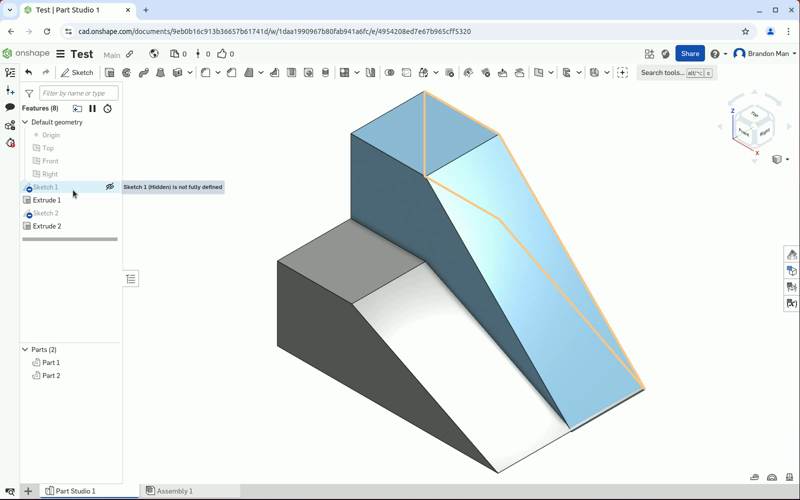
click(73, 189)